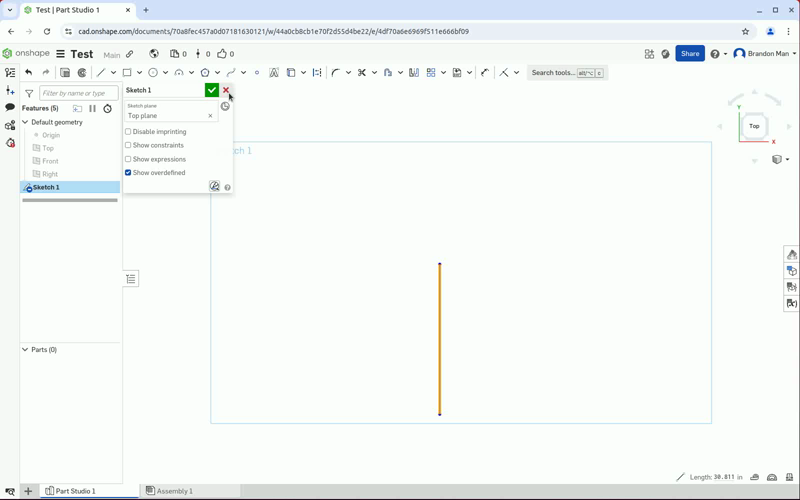
key(shift+h)
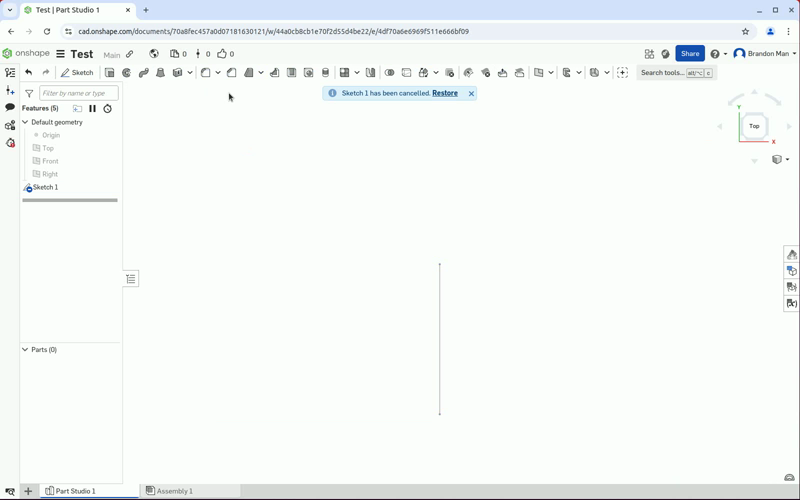
key(shift+s)
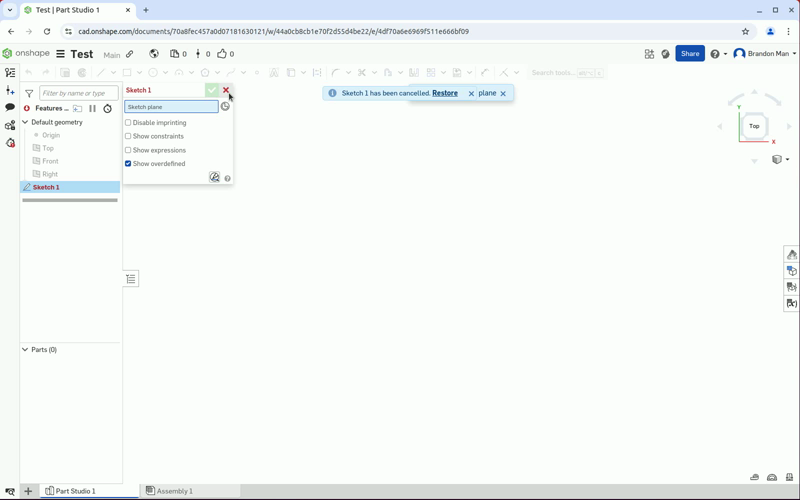
mouse_move(73, 150)
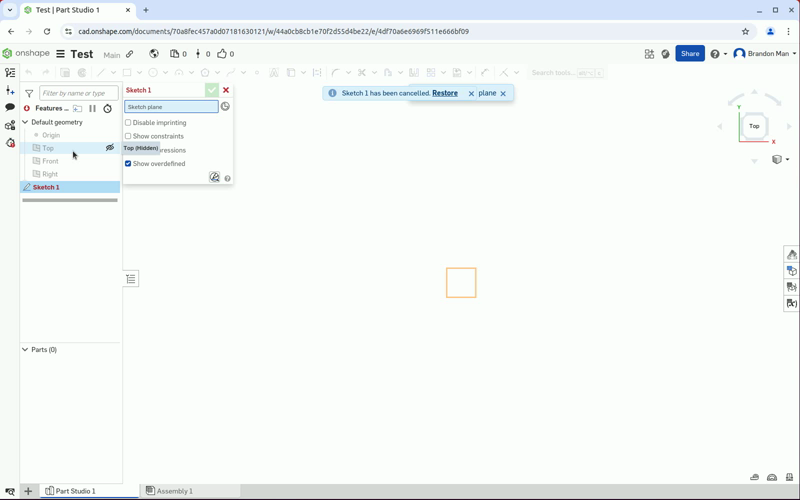
click(73, 150)
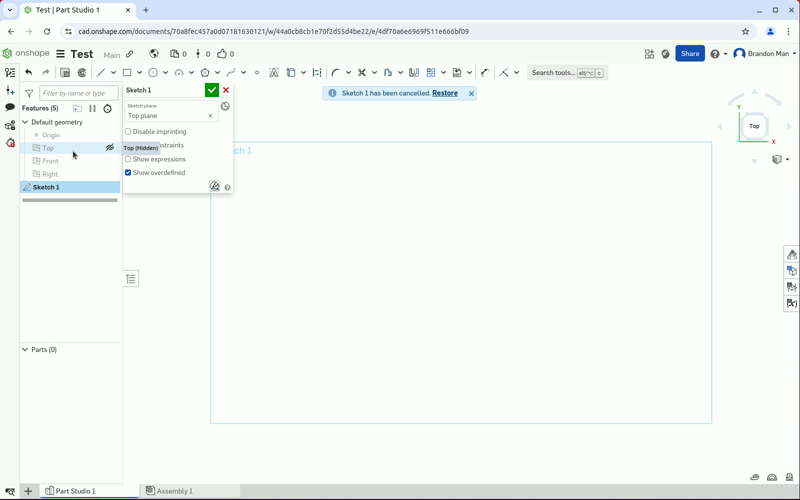
mouse_move(73, 352)
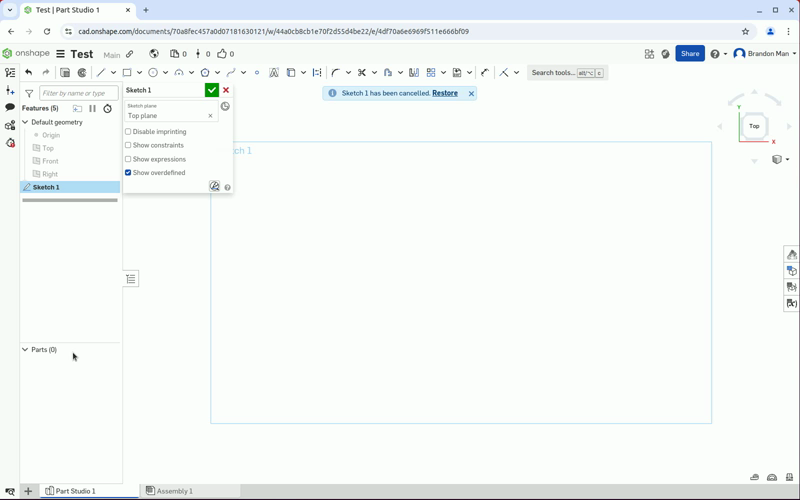
key(y)
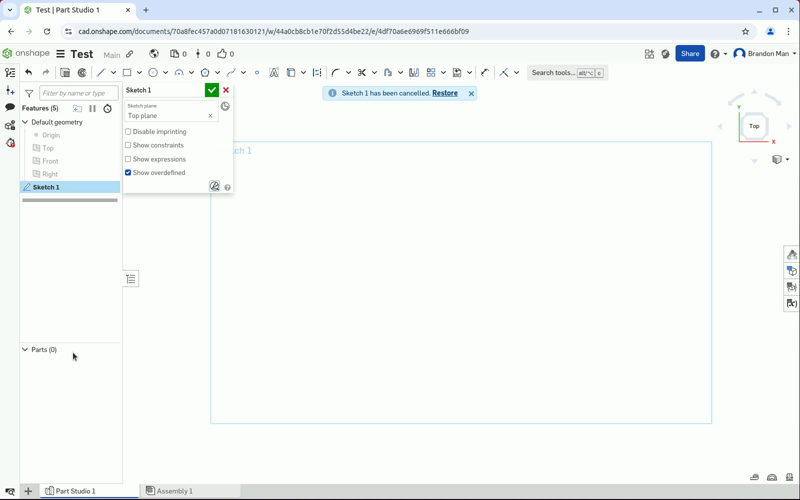
key(l)
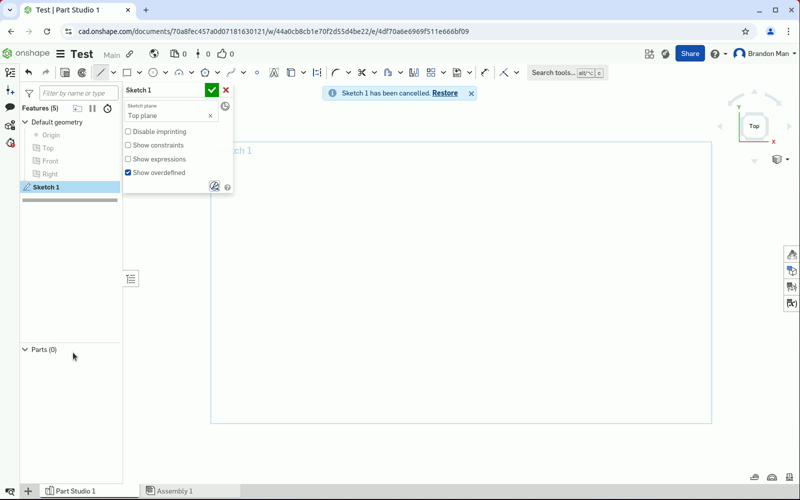
key_down(shift)
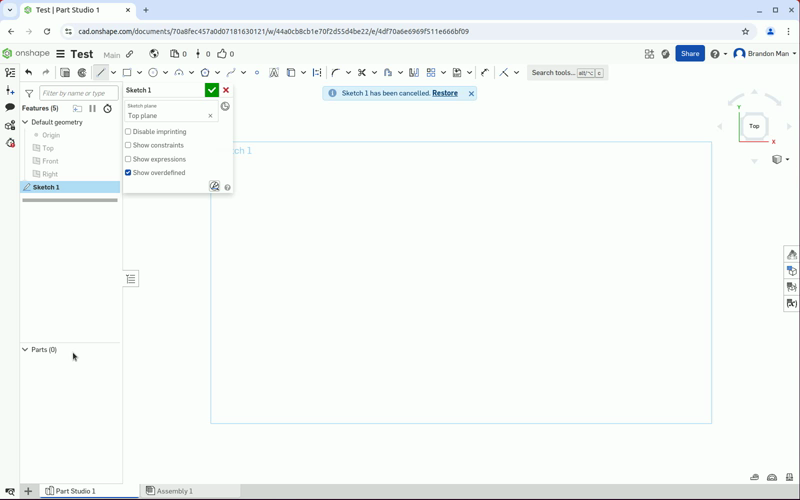
mouse_move(410, 307)
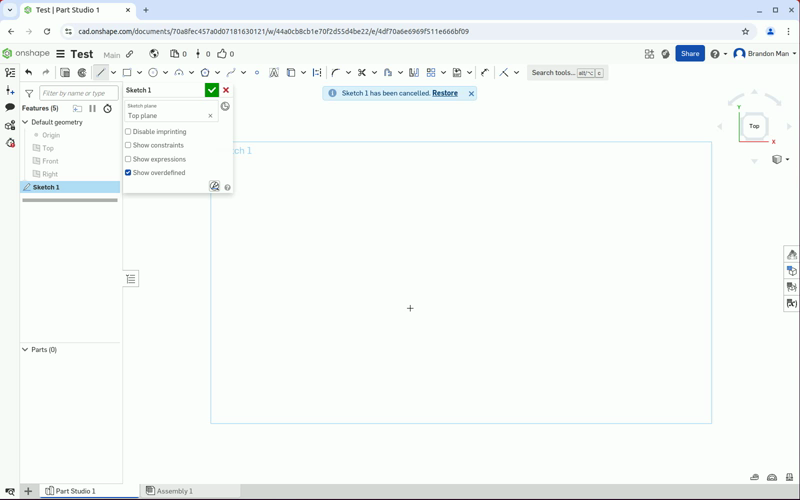
click(410, 307)
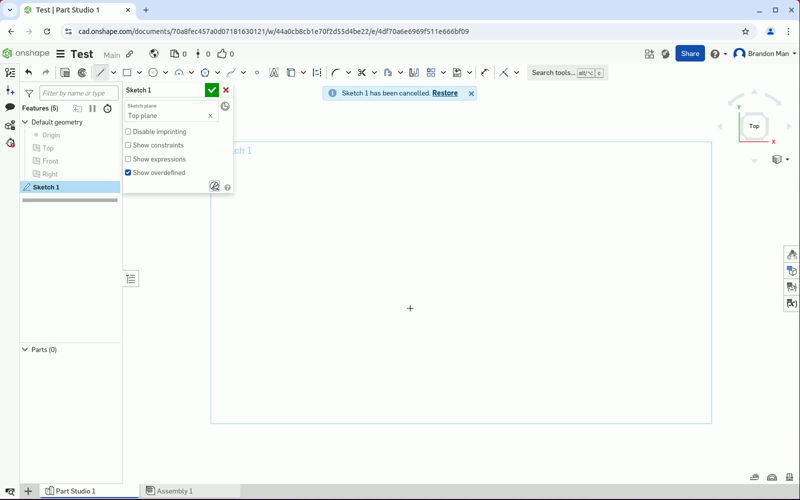
key_up(shift)
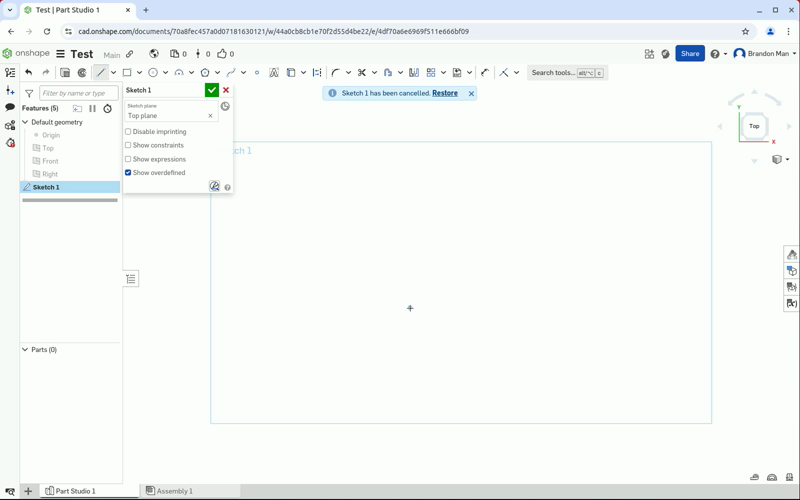
key_down(shift)
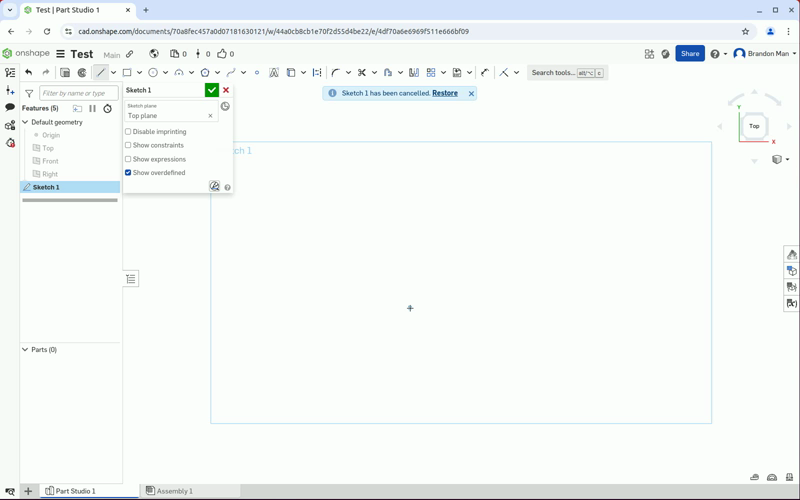
mouse_move(522, 307)
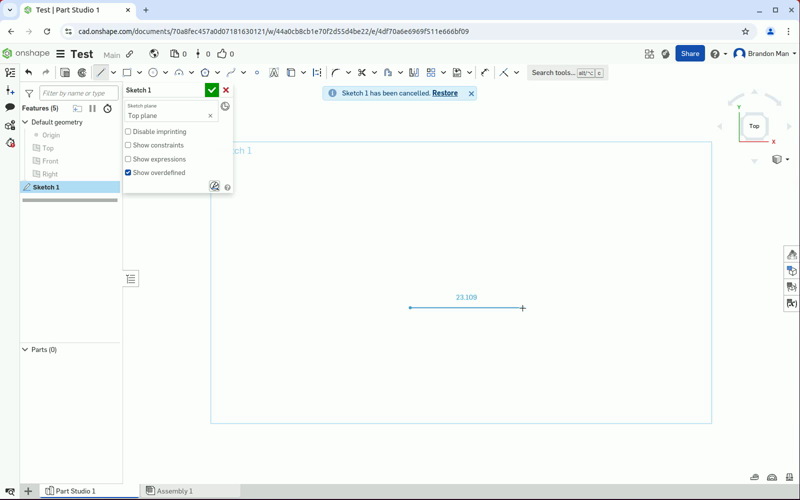
click(522, 307)
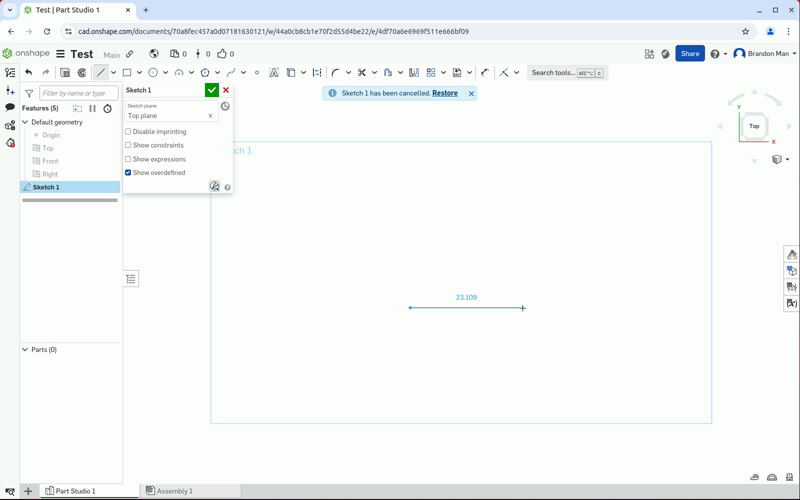
key_up(shift)
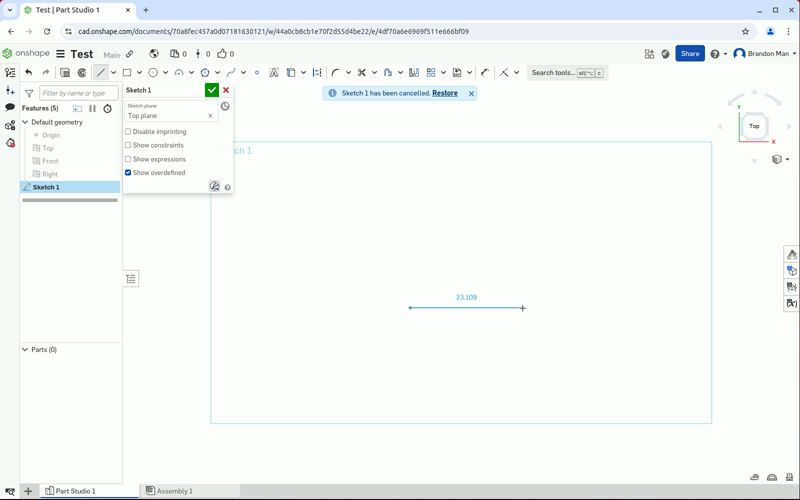
key_down(shift)
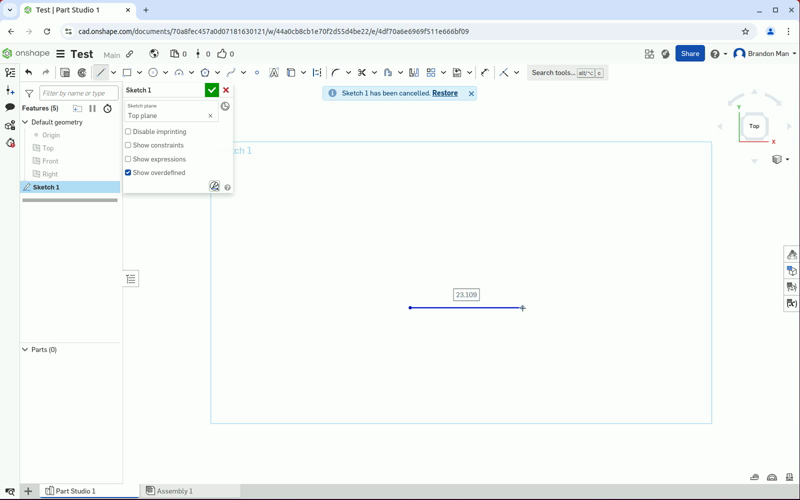
mouse_move(522, 195)
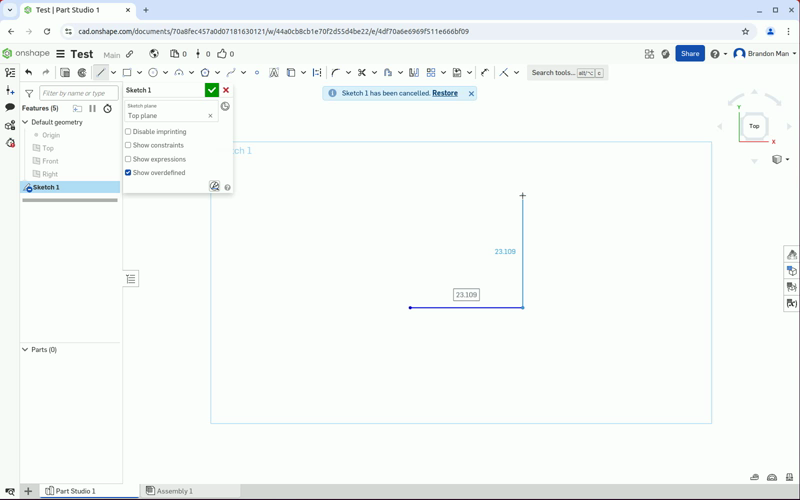
click(522, 195)
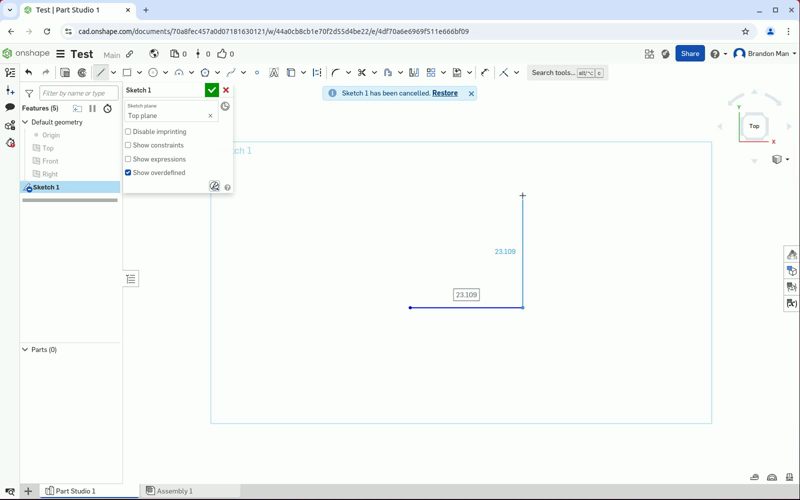
key_up(shift)
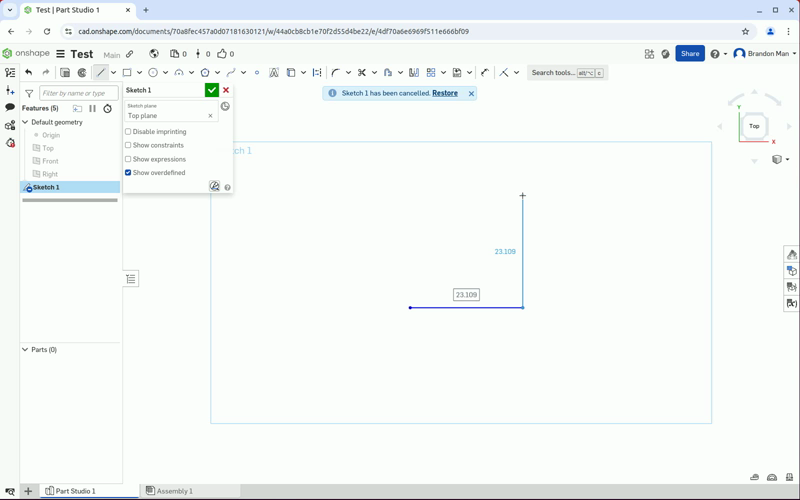
key_down(shift)
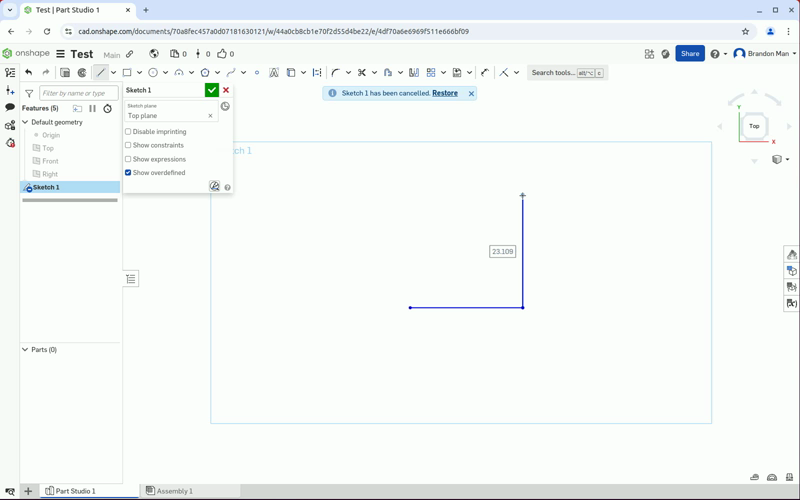
mouse_move(410, 195)
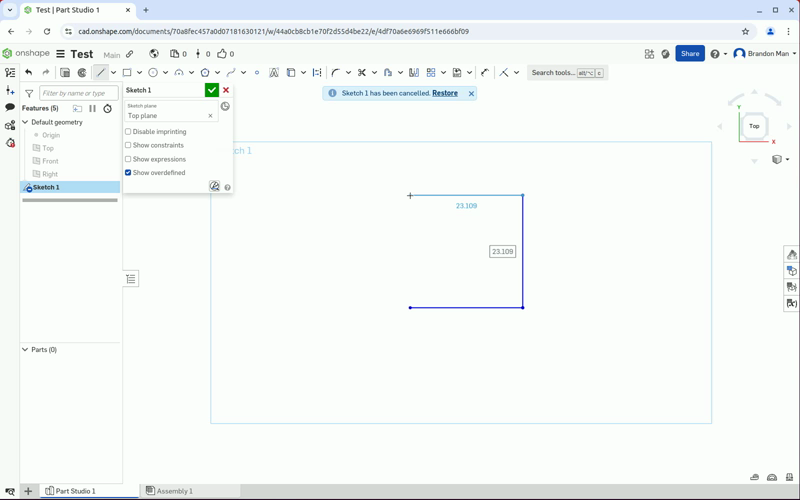
click(410, 195)
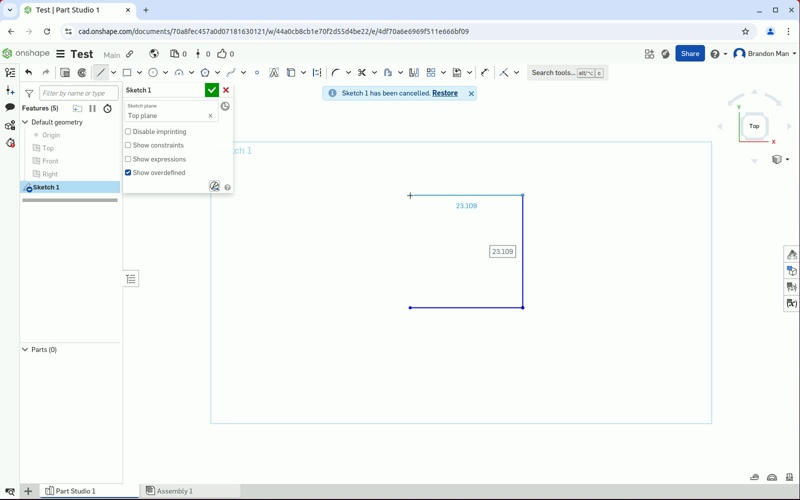
key_up(shift)
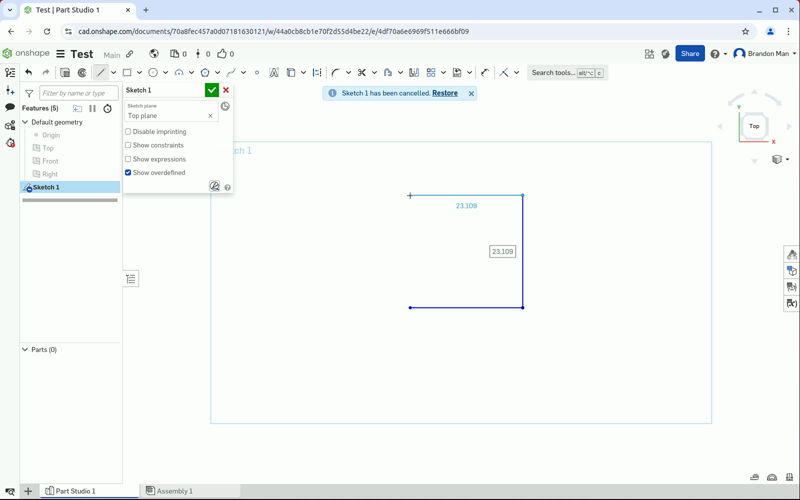
key_down(shift)
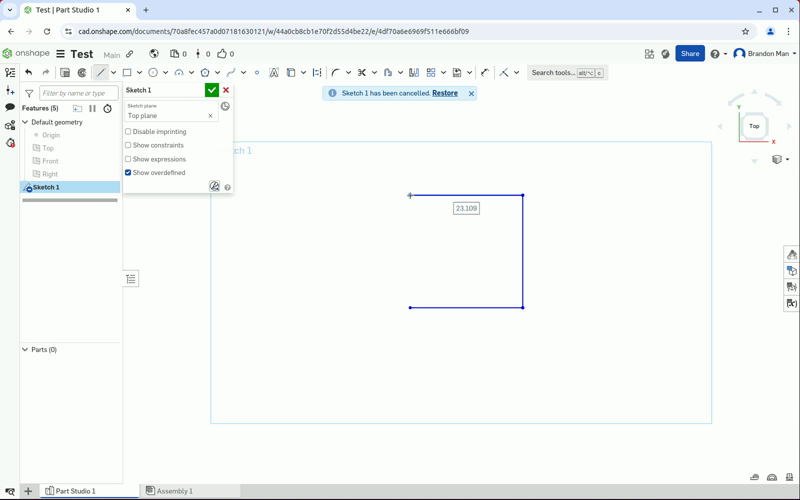
mouse_move(410, 307)
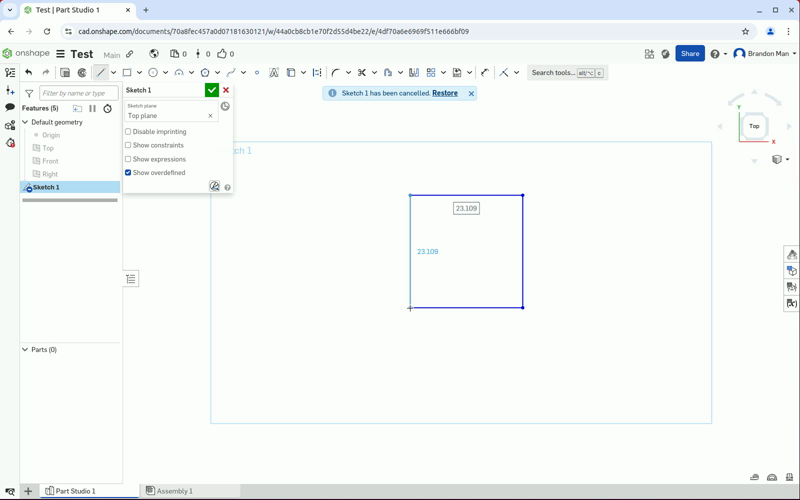
key_up(shift)
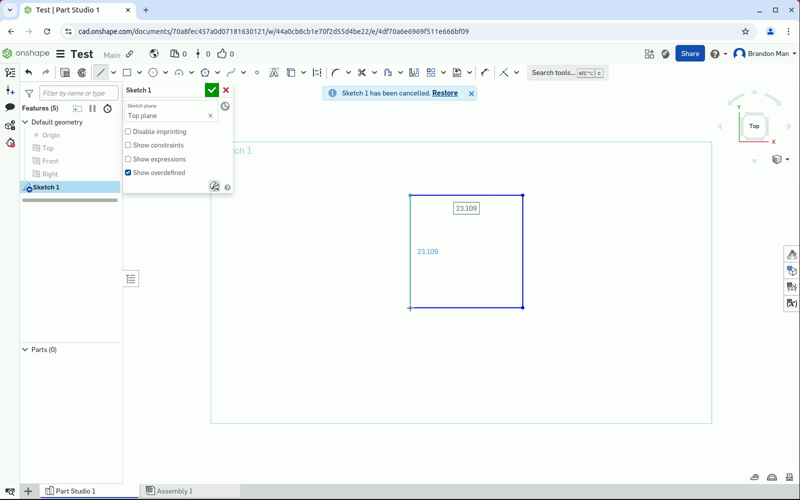
click(410, 307)
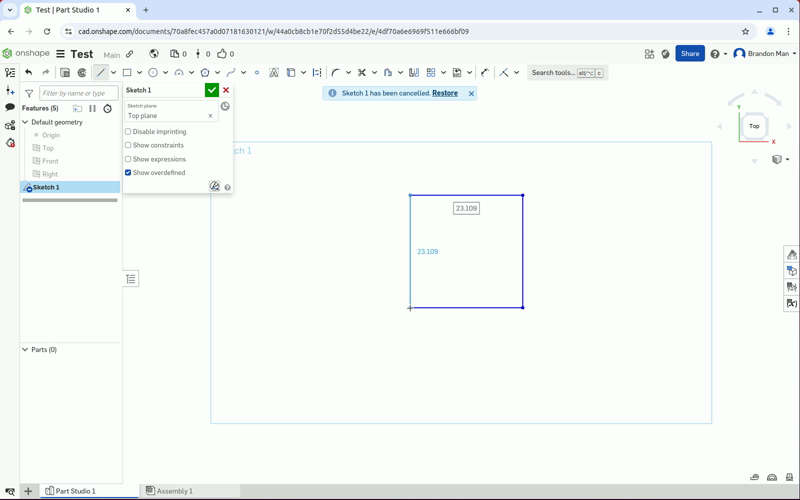
key(esc)
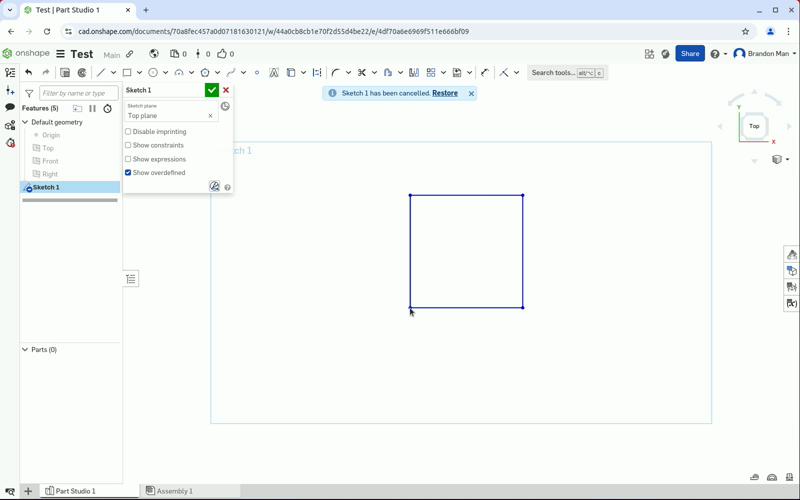
mouse_move(478, 272)
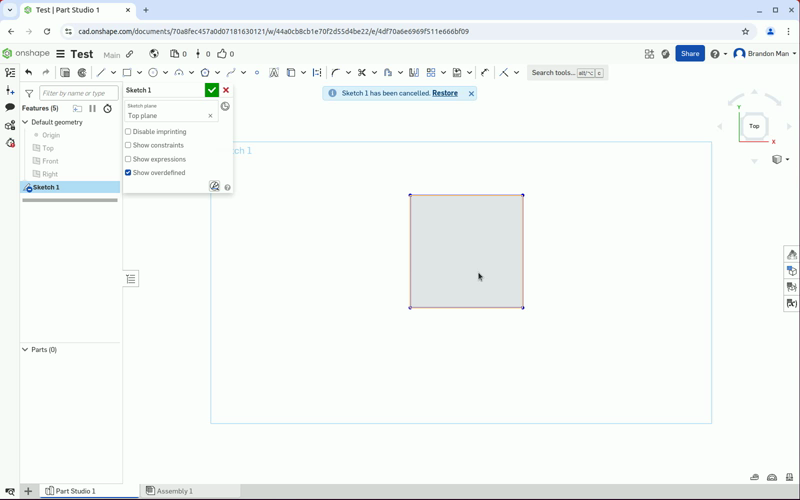
click(478, 272)
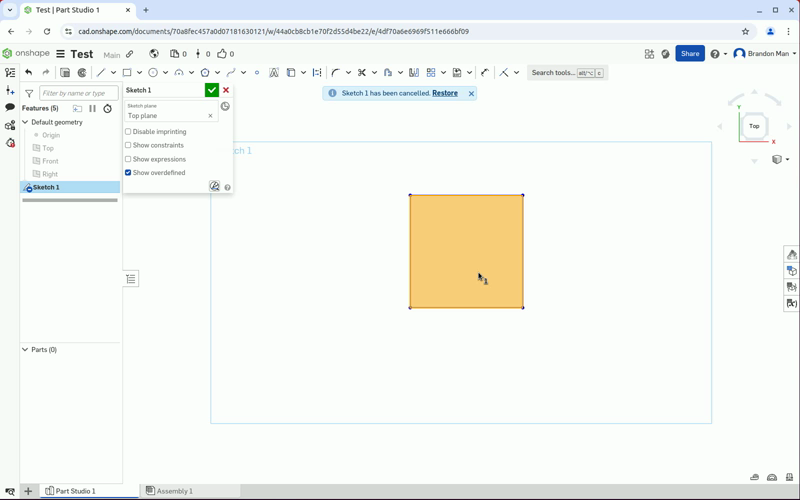
mouse_move(73, 352)
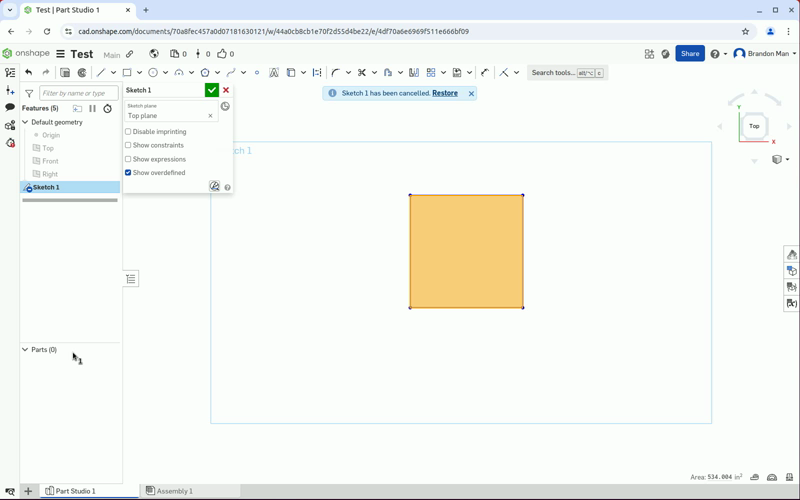
key(shift+y)
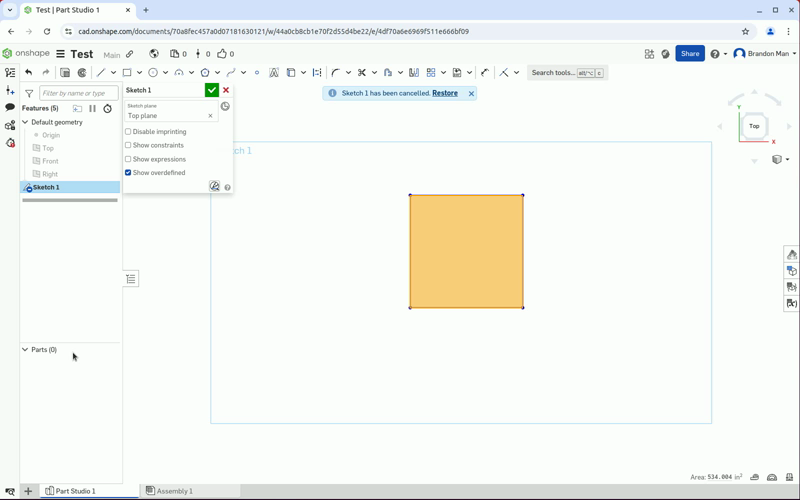
key(shift+e)
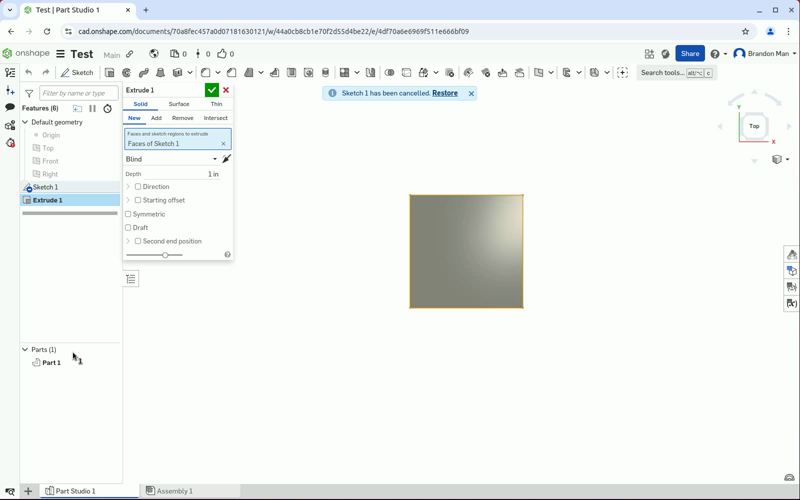
mouse_move(143, 106)
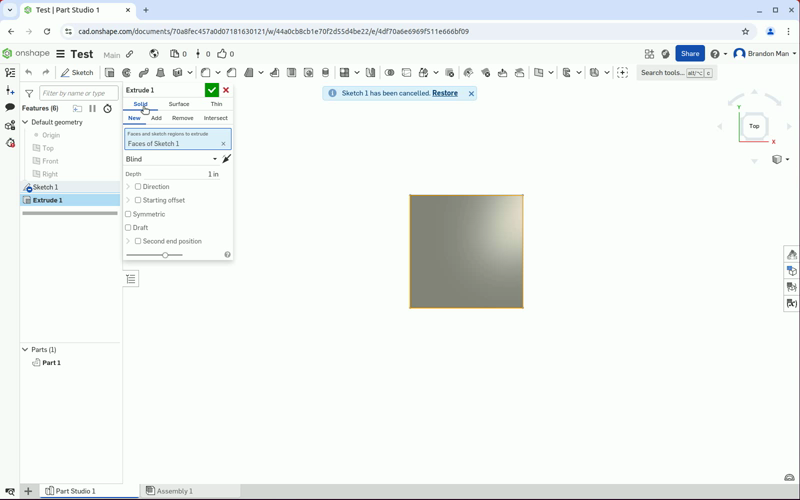
click(143, 106)
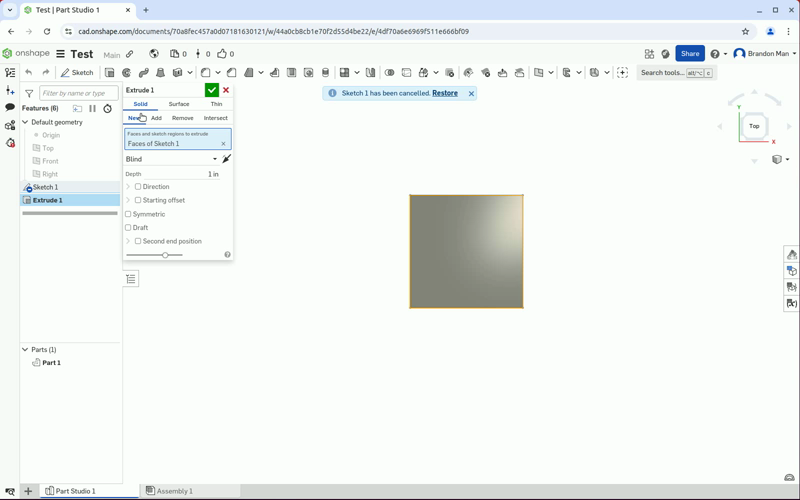
mouse_move(137, 120)
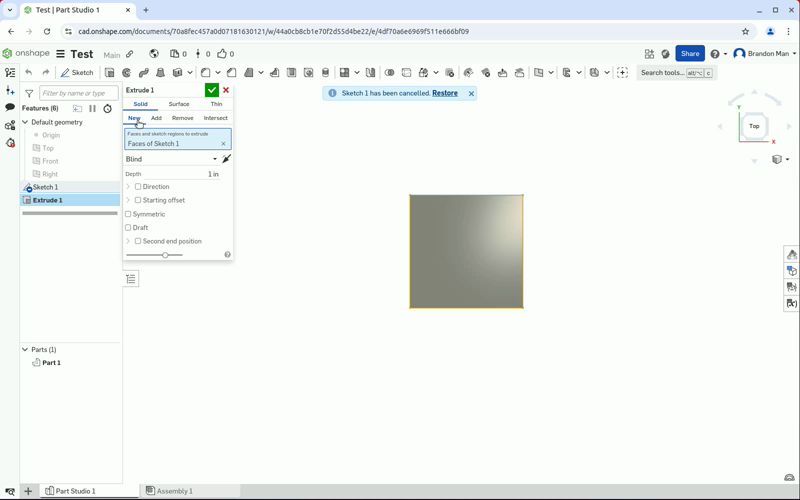
click(137, 120)
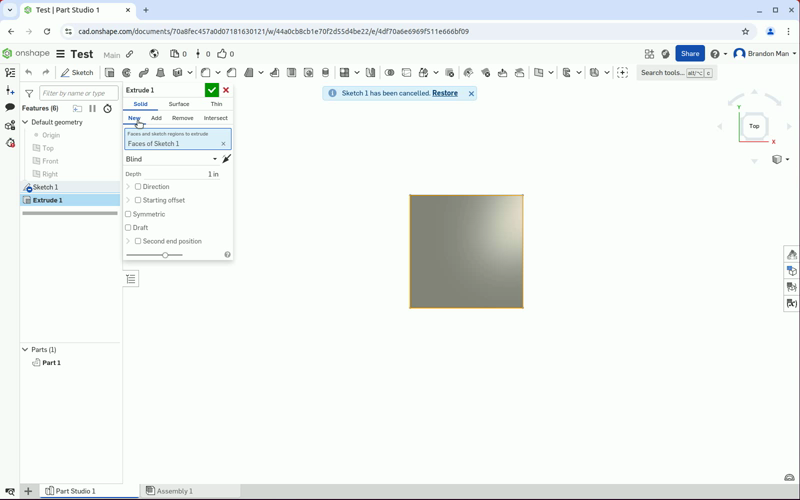
key(tab, 4)
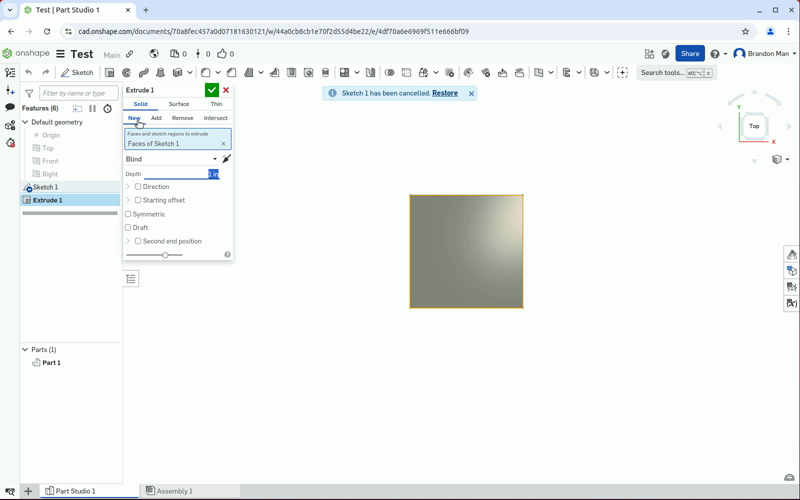
text(23.108)
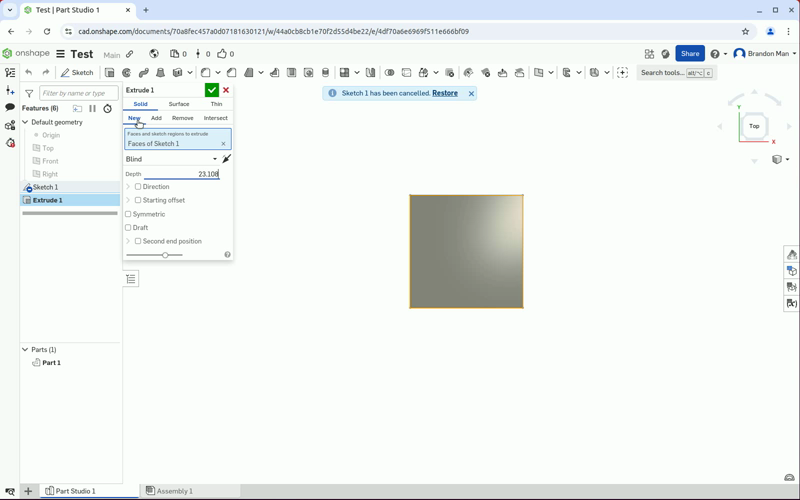
key(enter)
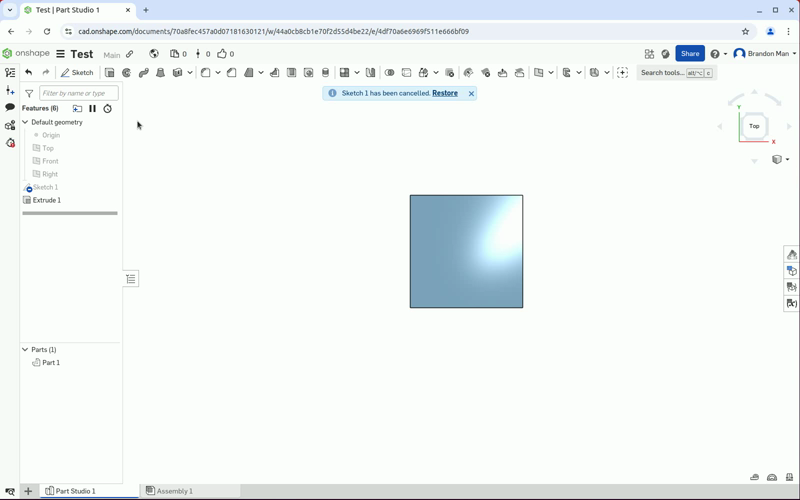
key(shift+h)
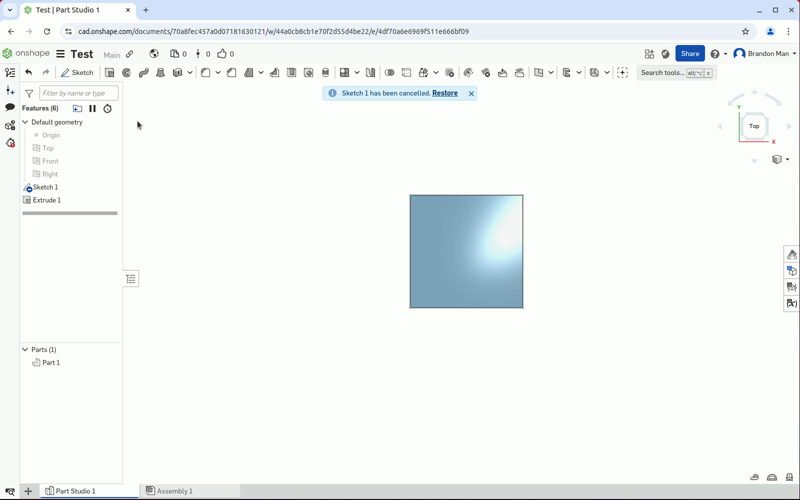
key(shift+h)
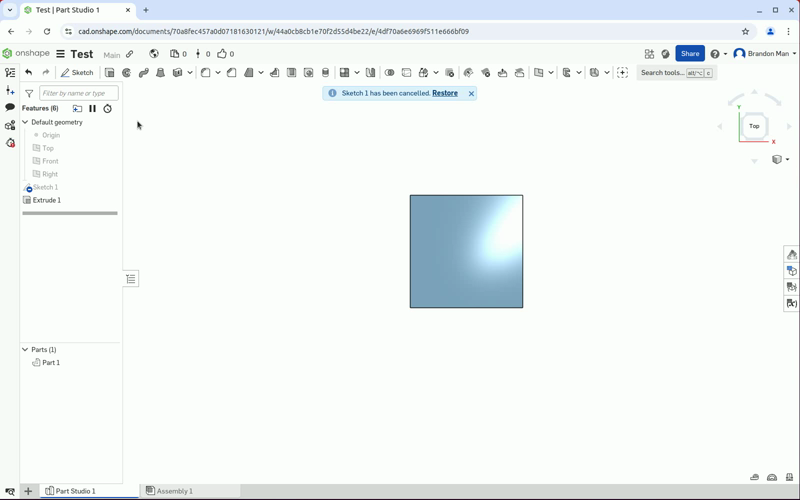
mouse_move(73, 189)
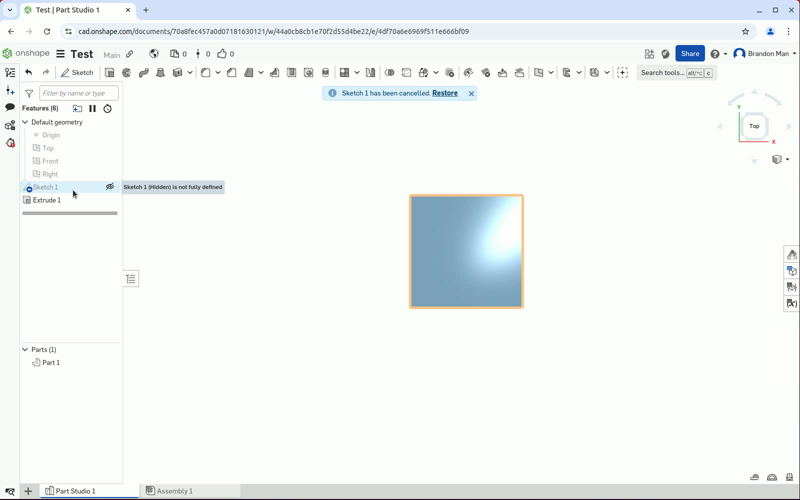
click(73, 189)
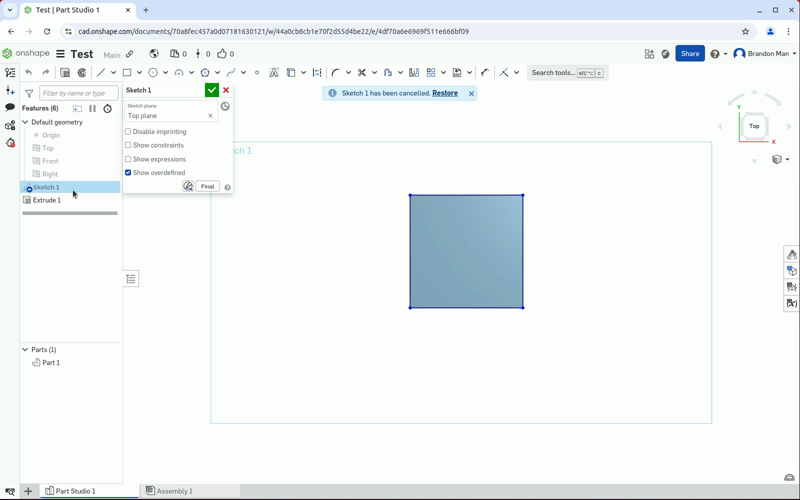
mouse_move(229, 92)
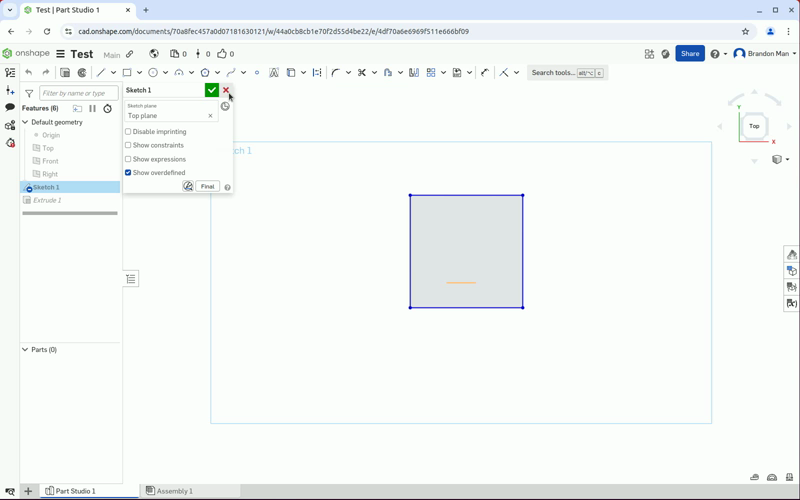
click(229, 92)
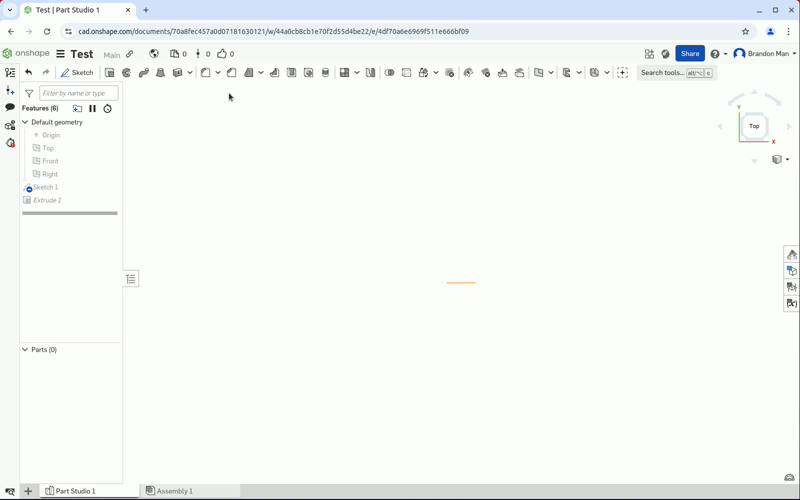
mouse_move(541, 75)
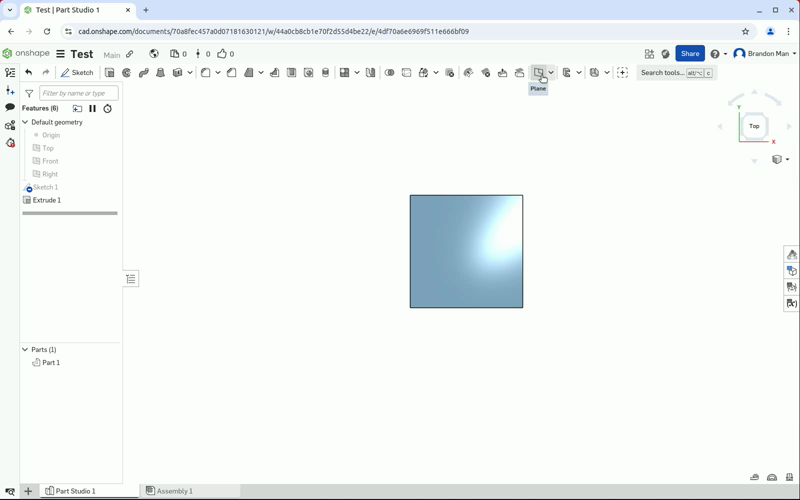
click(541, 75)
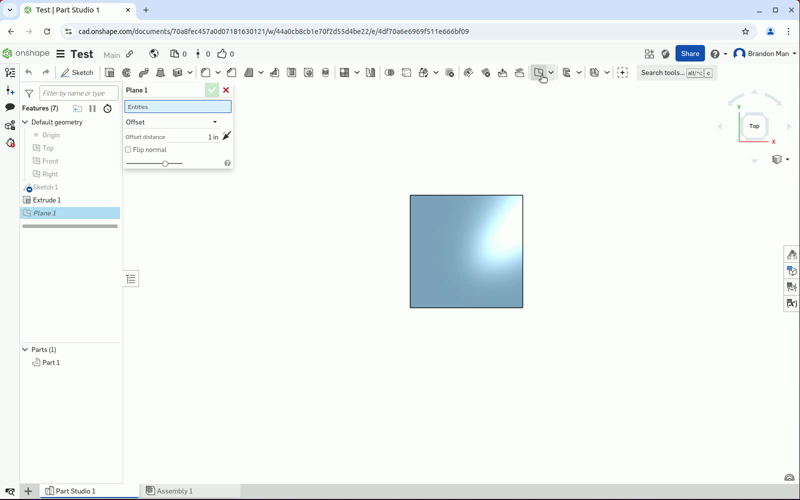
mouse_move(73, 150)
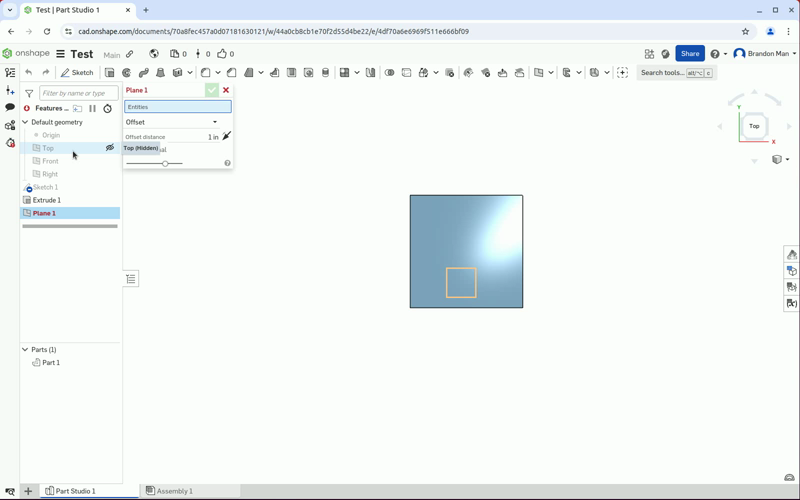
click(73, 150)
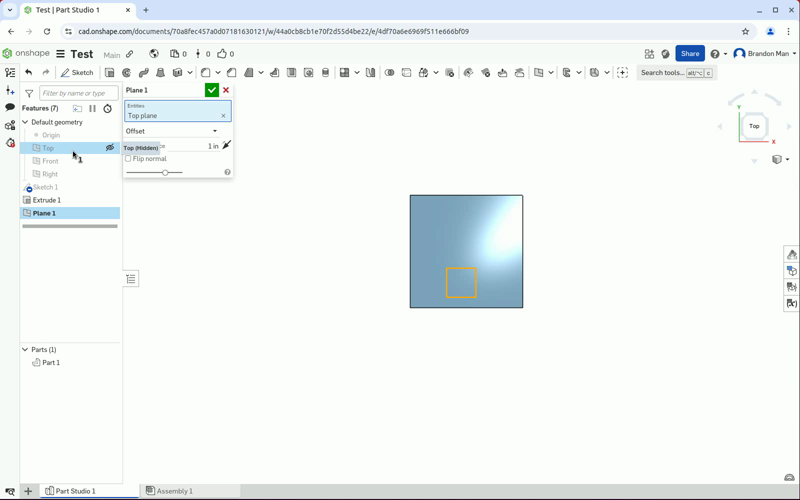
key(tab, 2)
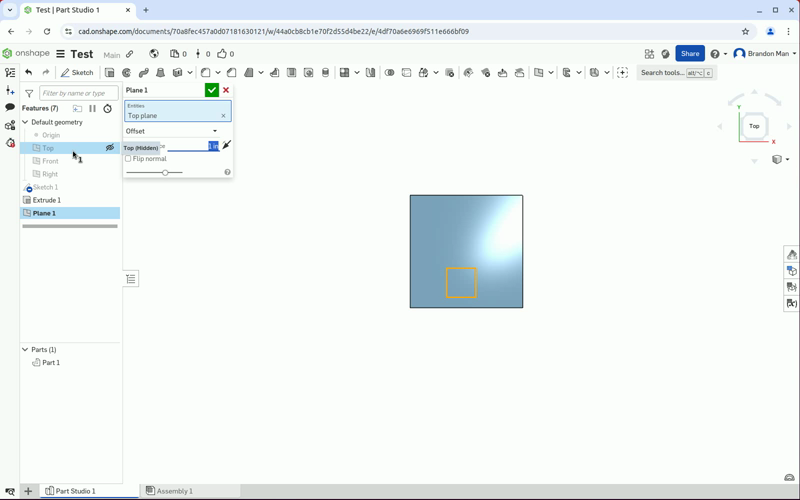
text(23.108)
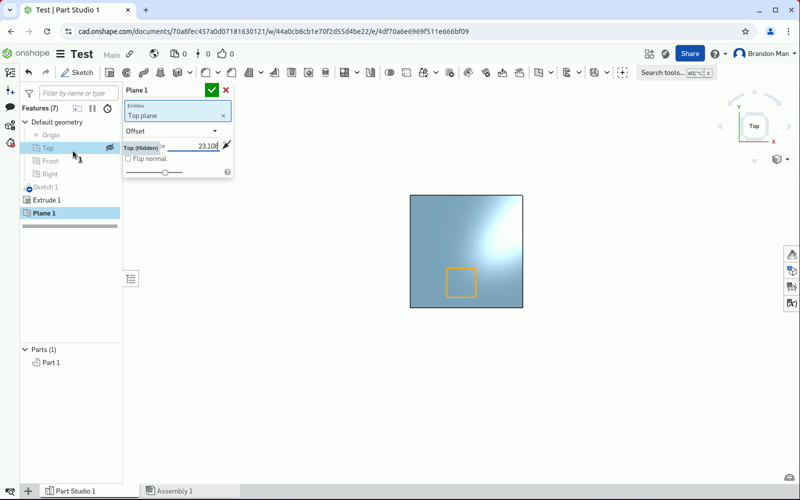
key(enter, 2)
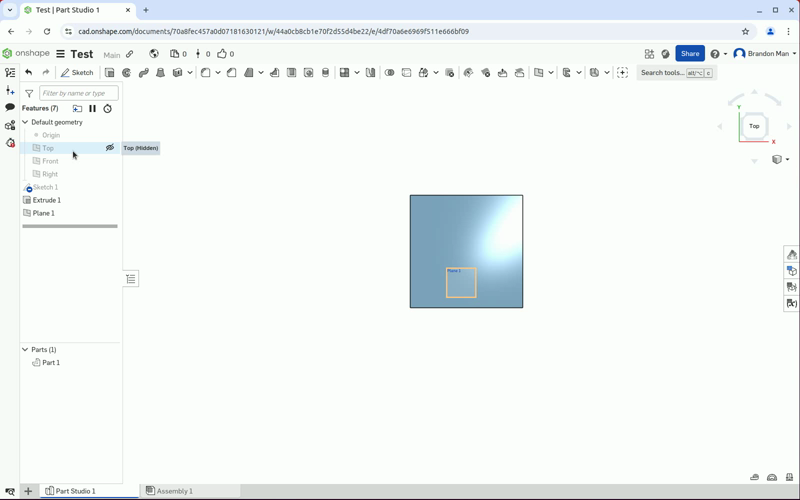
key(shift+s)
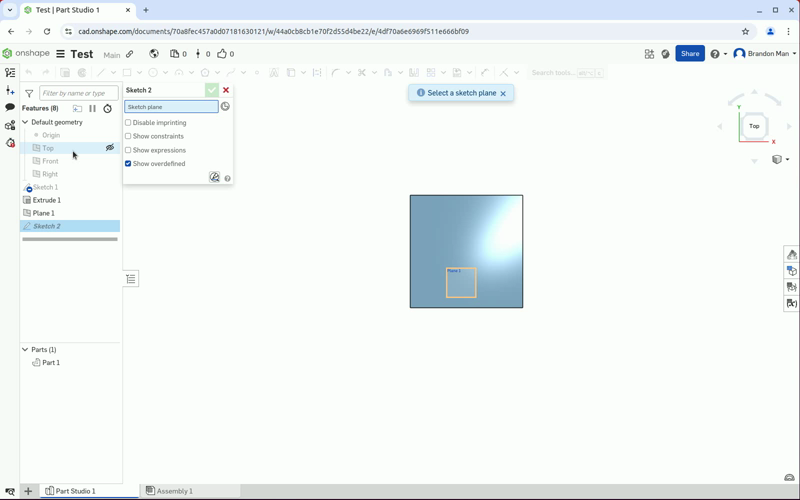
mouse_move(73, 215)
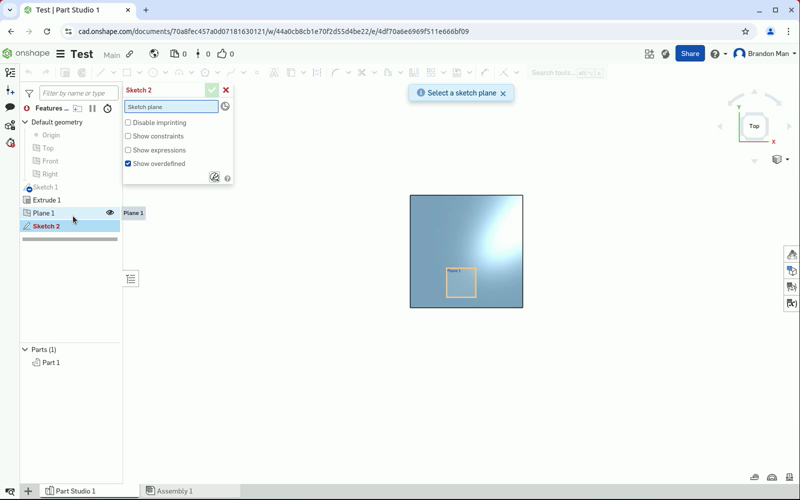
click(73, 215)
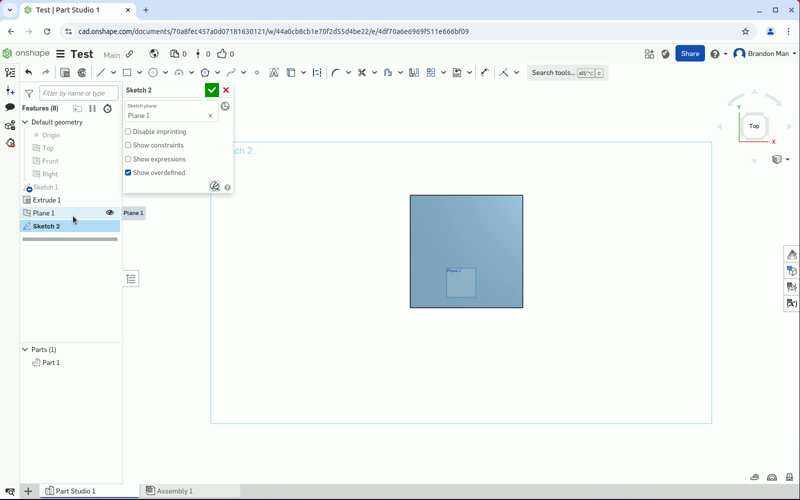
mouse_move(73, 352)
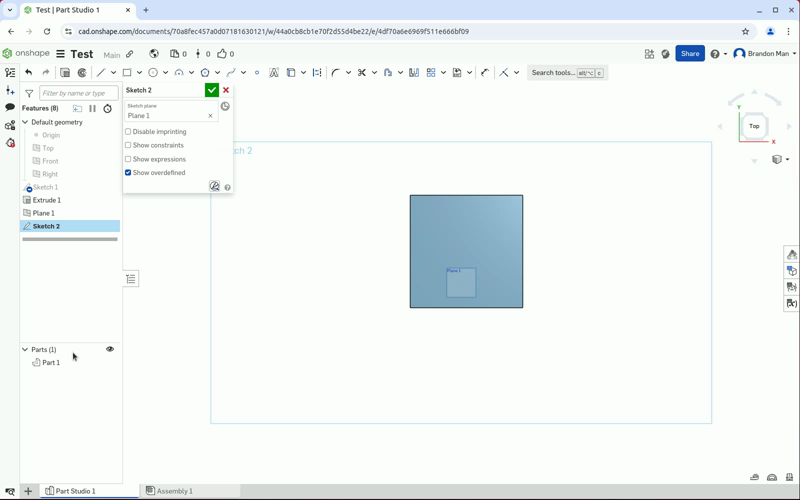
key(y)
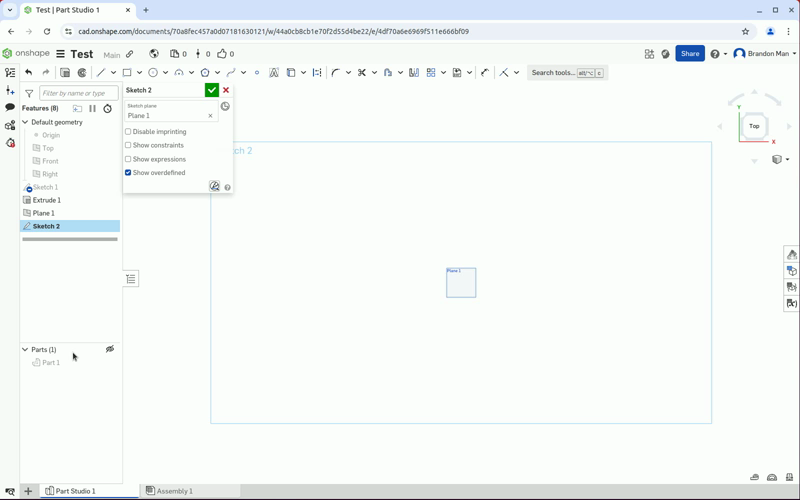
key(l)
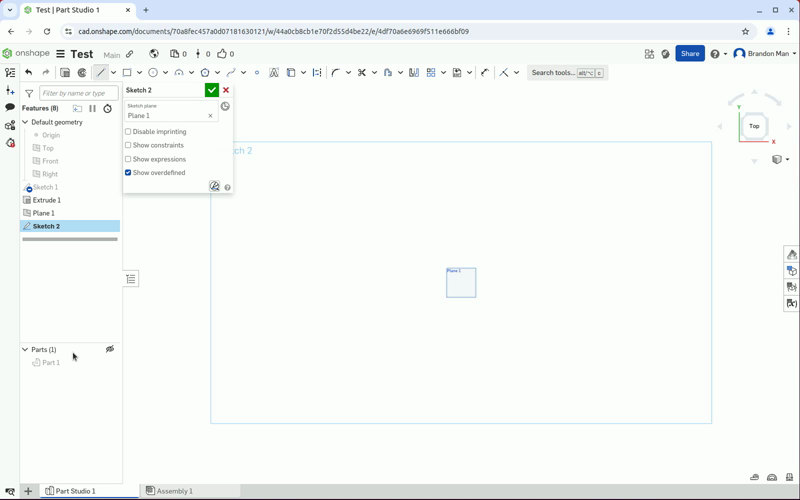
key_down(shift)
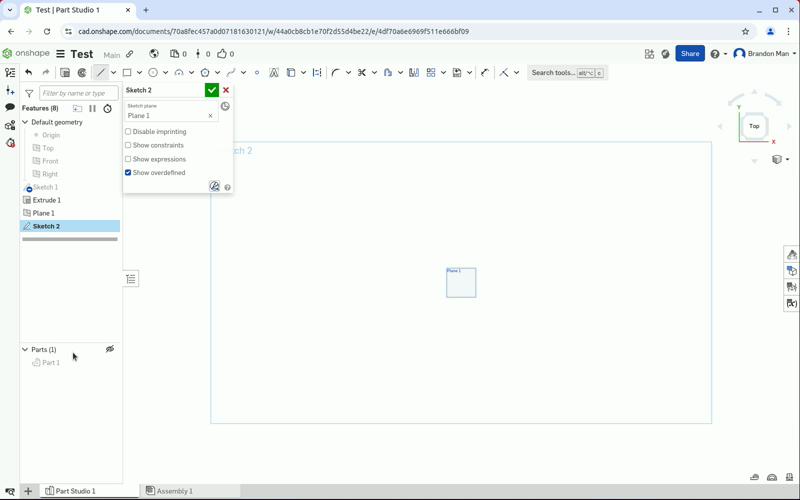
mouse_move(438, 307)
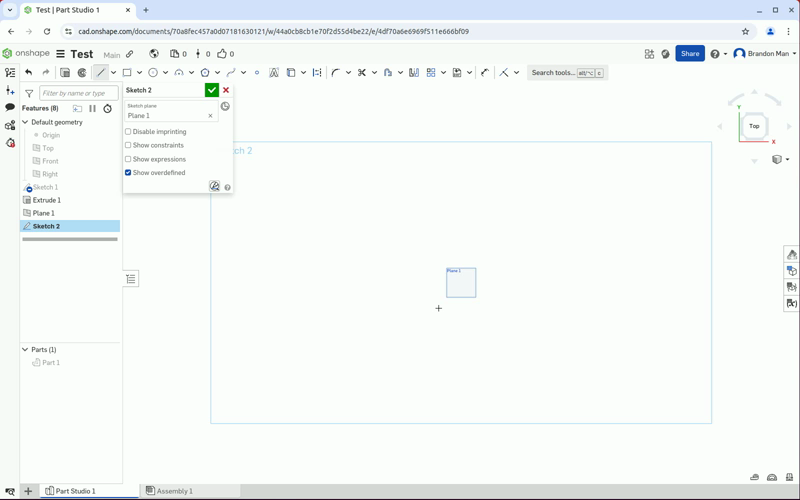
click(438, 307)
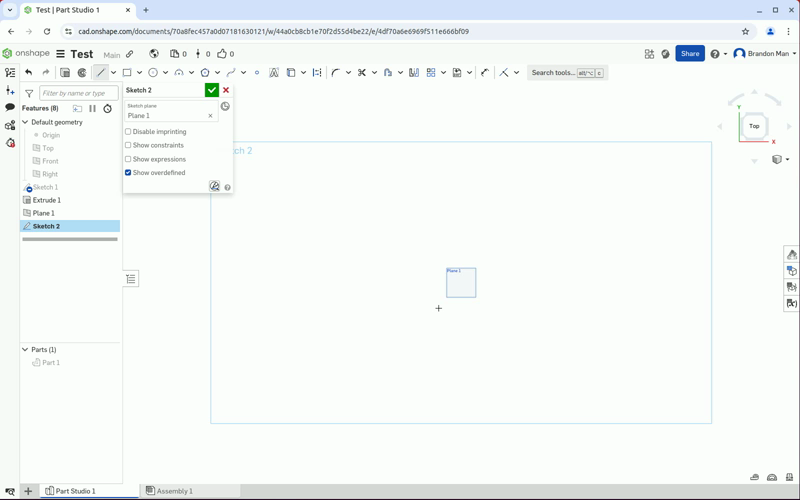
key_up(shift)
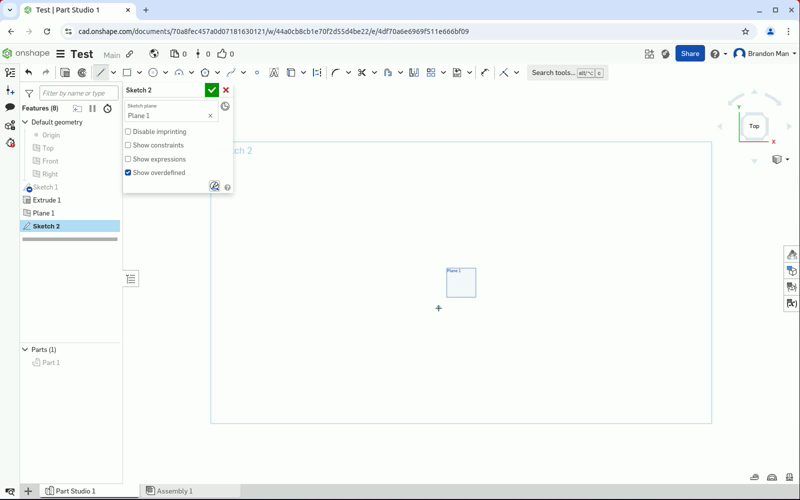
key_down(shift)
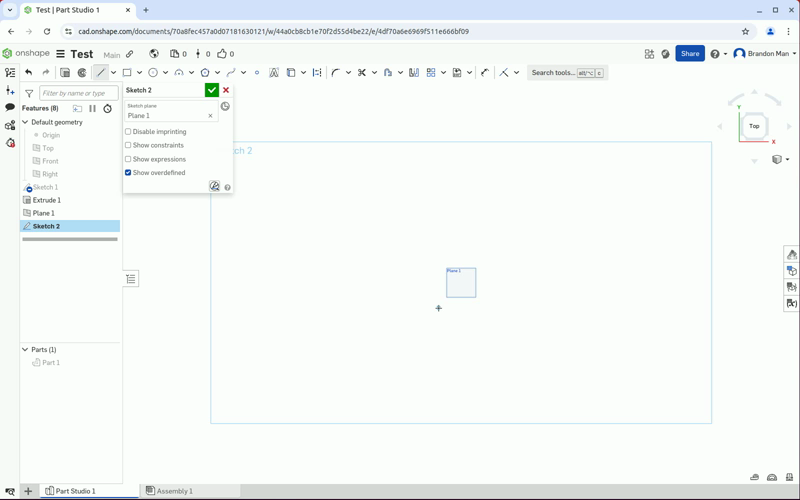
mouse_move(523, 307)
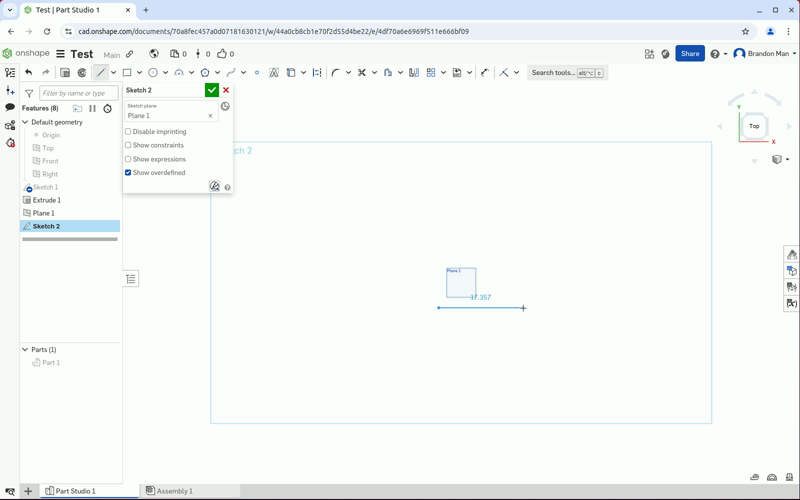
click(523, 307)
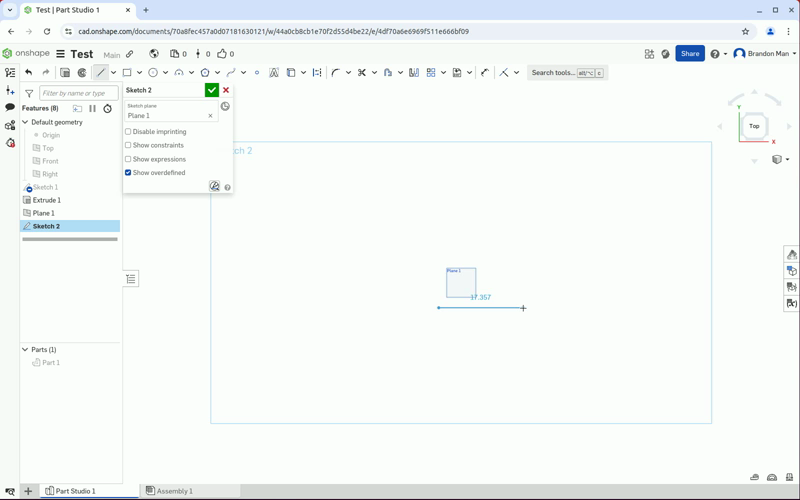
key_up(shift)
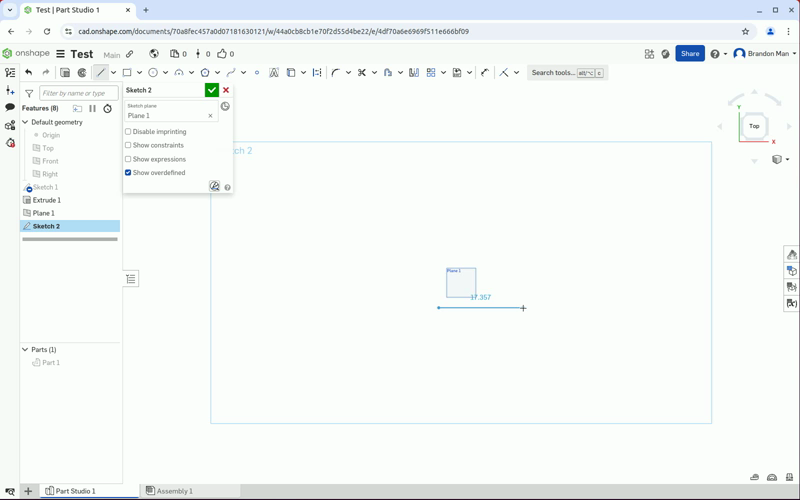
key_down(shift)
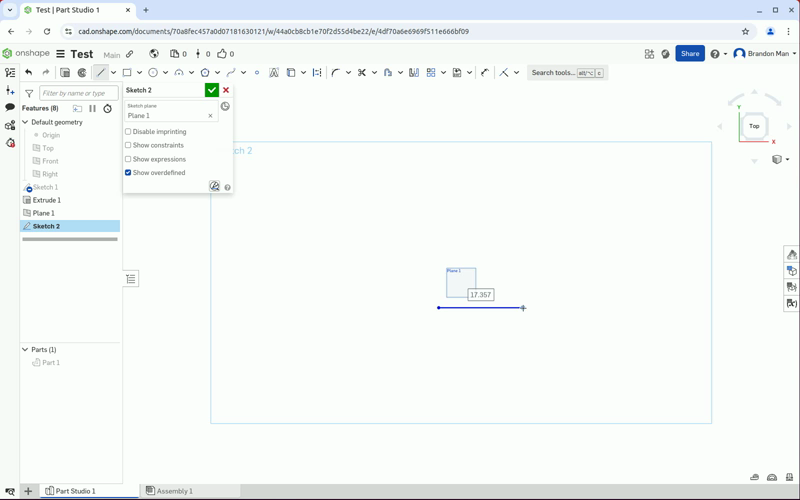
mouse_move(553, 307)
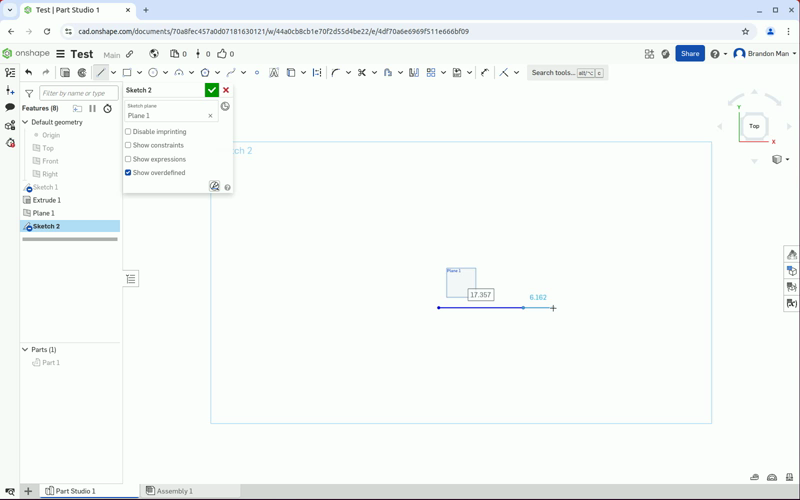
mouse_move(523, 251)
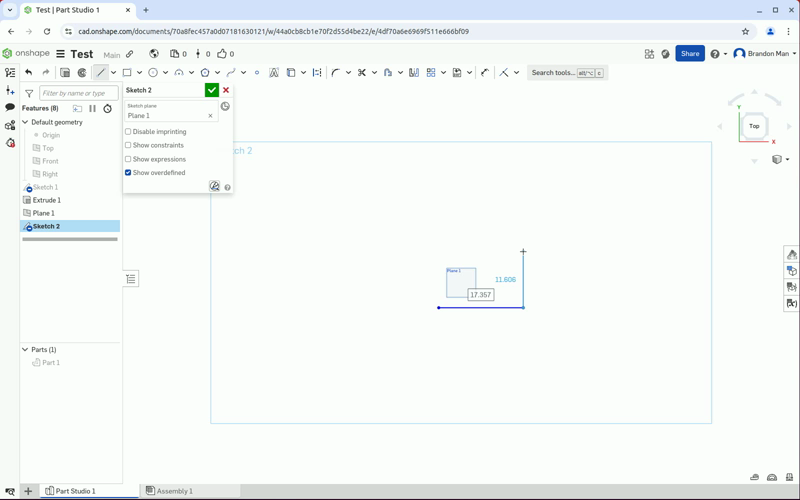
click(523, 251)
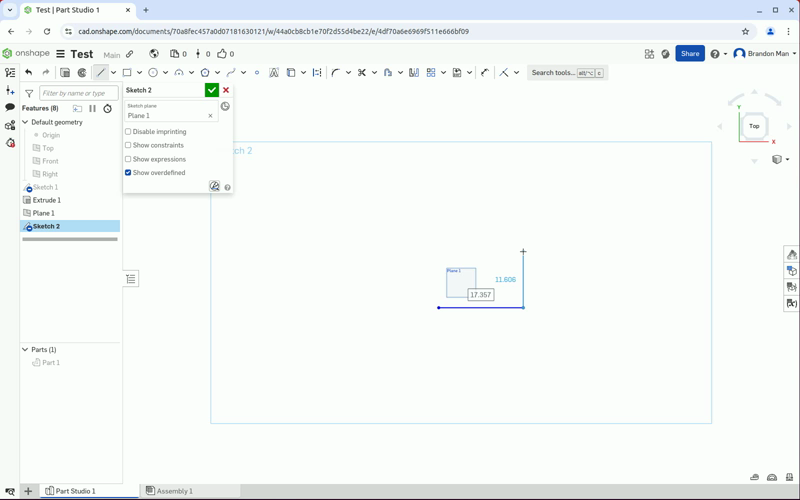
key_up(shift)
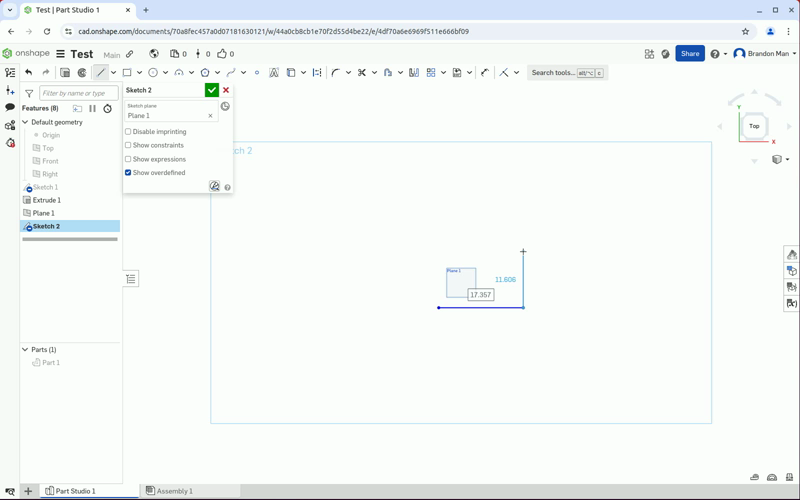
key_down(shift)
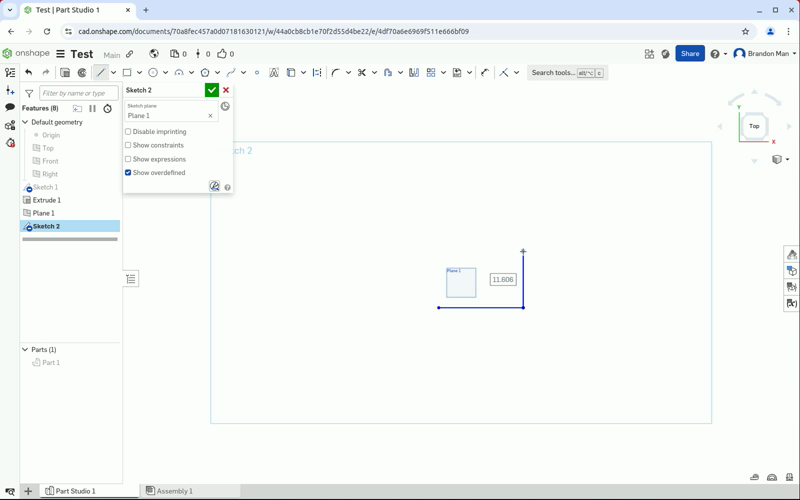
mouse_move(438, 251)
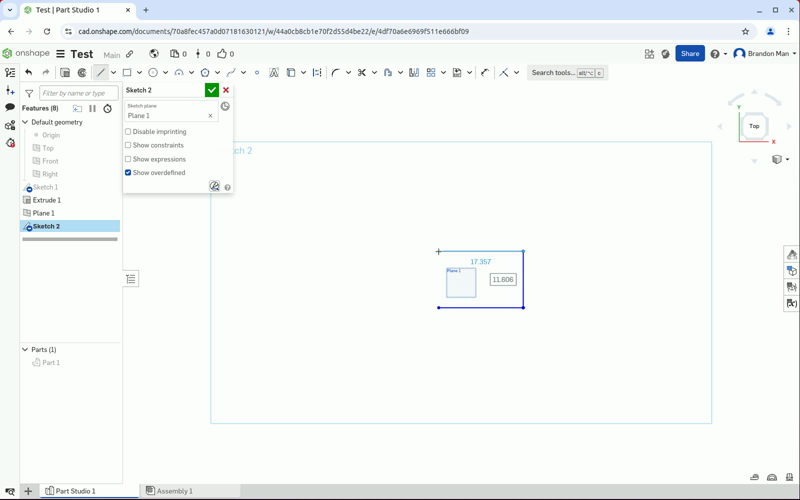
click(438, 251)
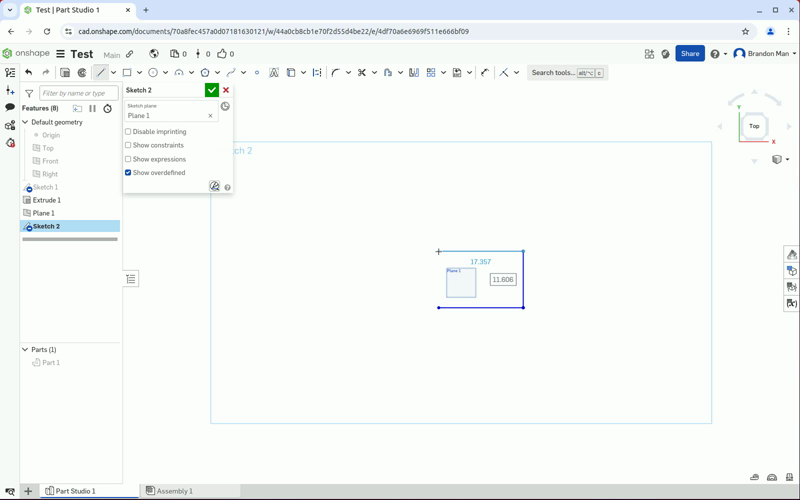
key_up(shift)
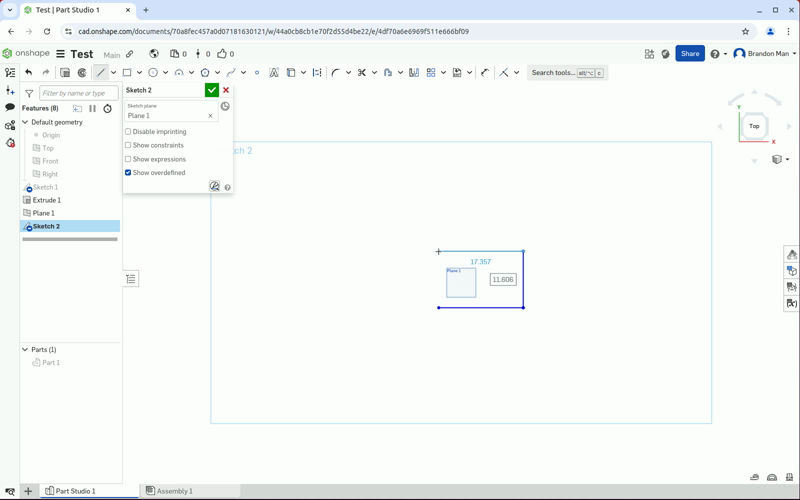
mouse_move(468, 251)
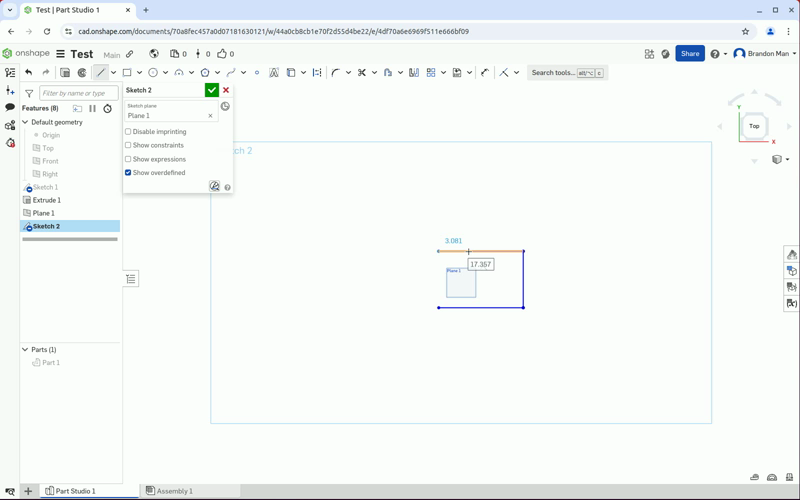
key_down(shift)
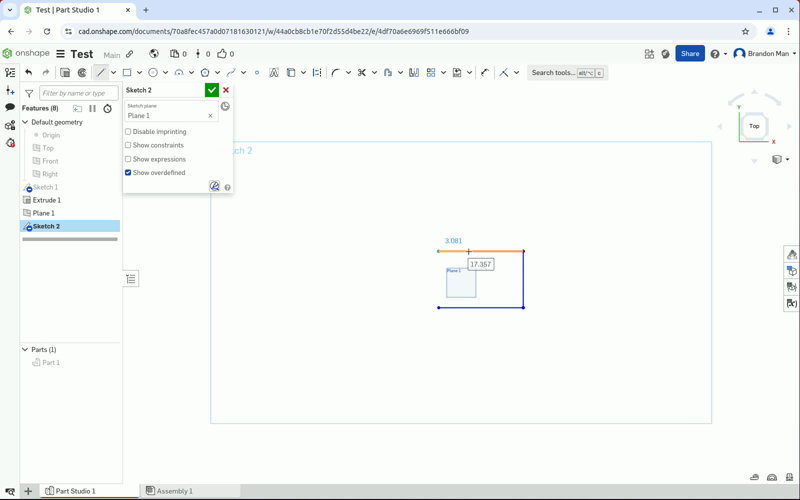
mouse_move(438, 307)
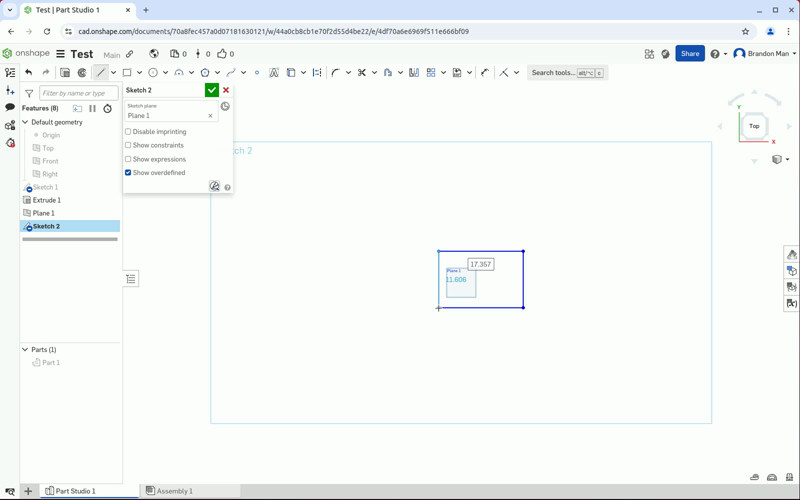
key_up(shift)
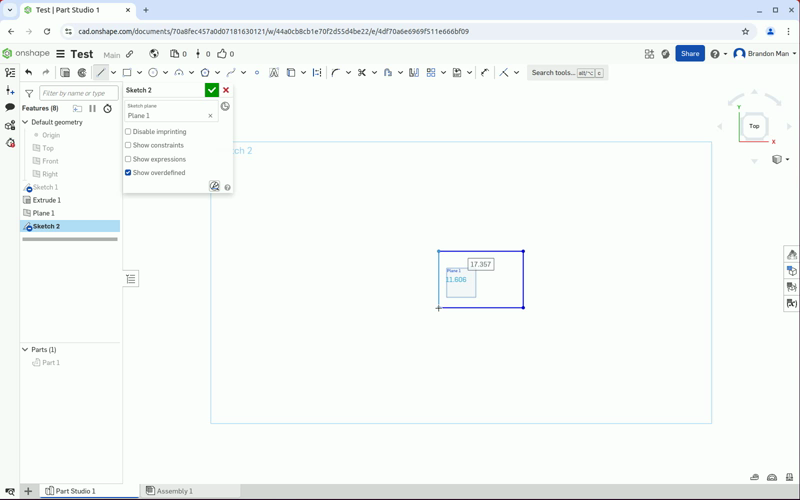
click(438, 307)
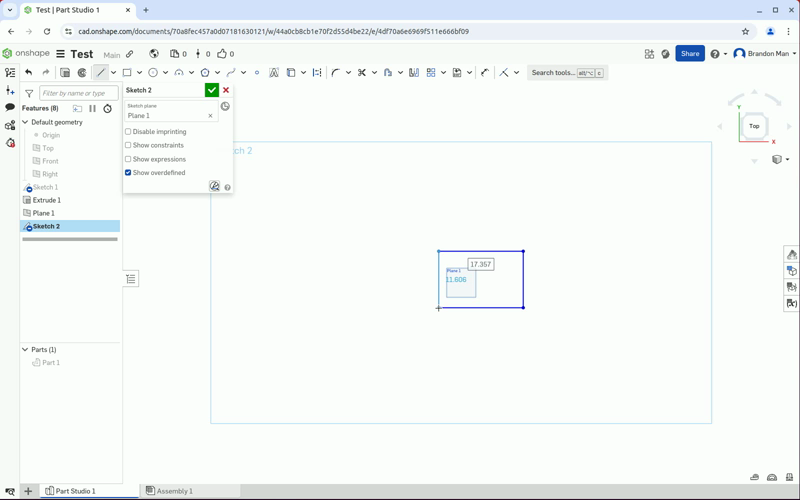
key(esc)
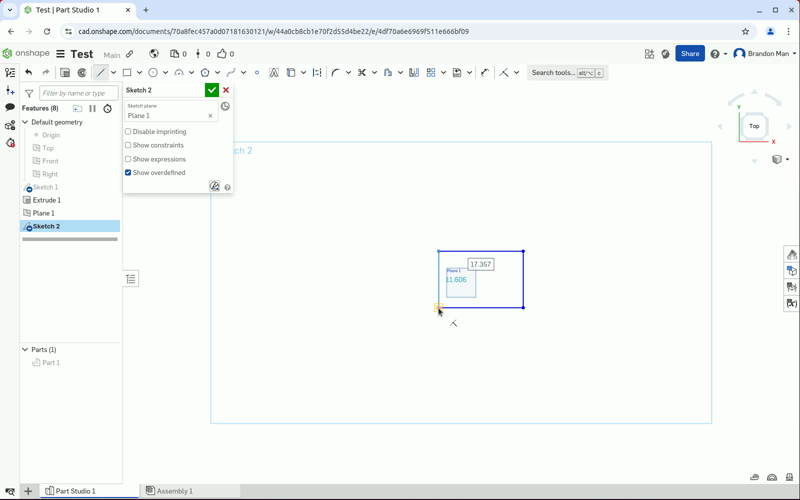
mouse_move(492, 284)
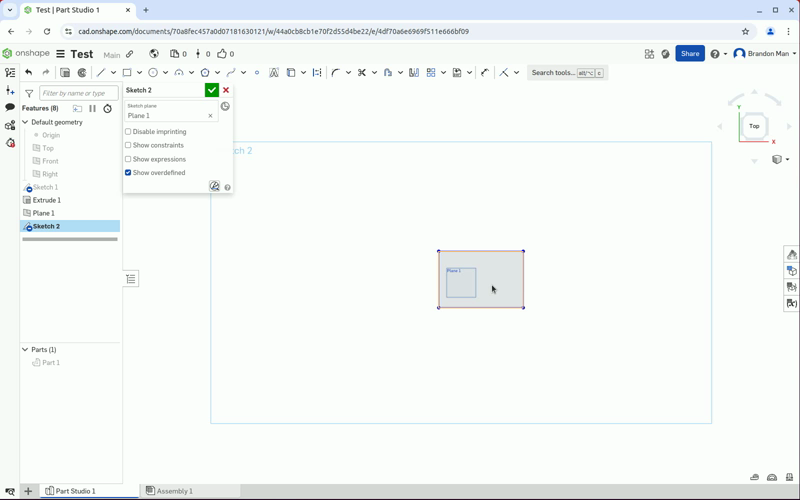
click(492, 284)
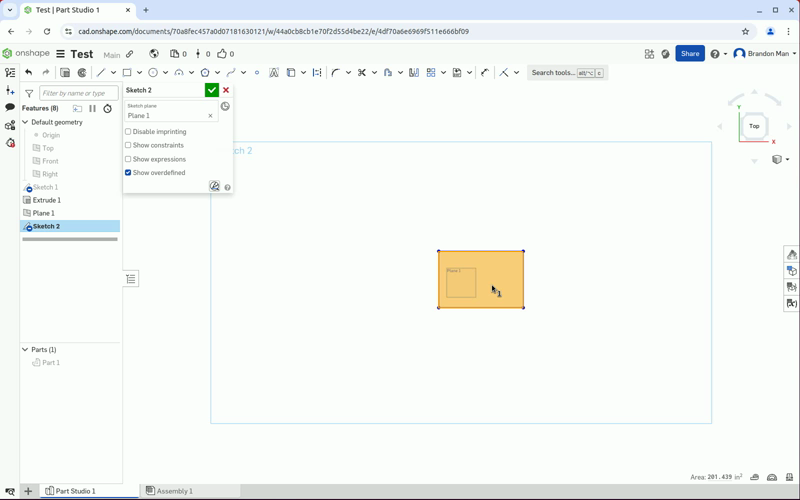
mouse_move(73, 352)
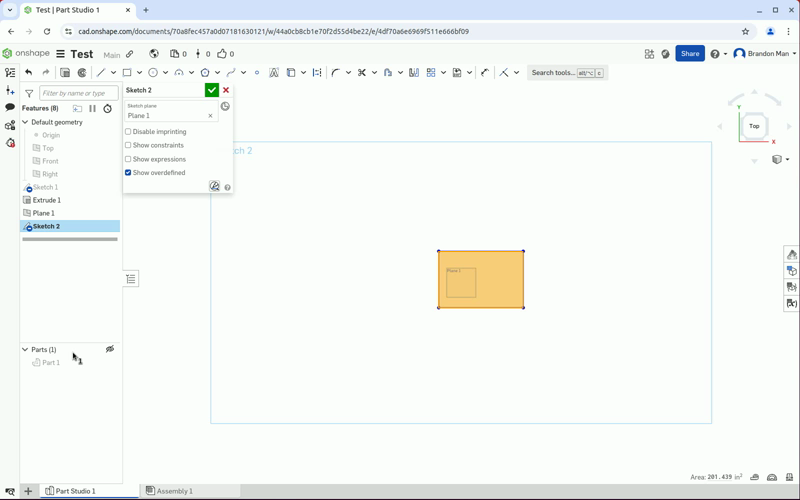
key(shift+y)
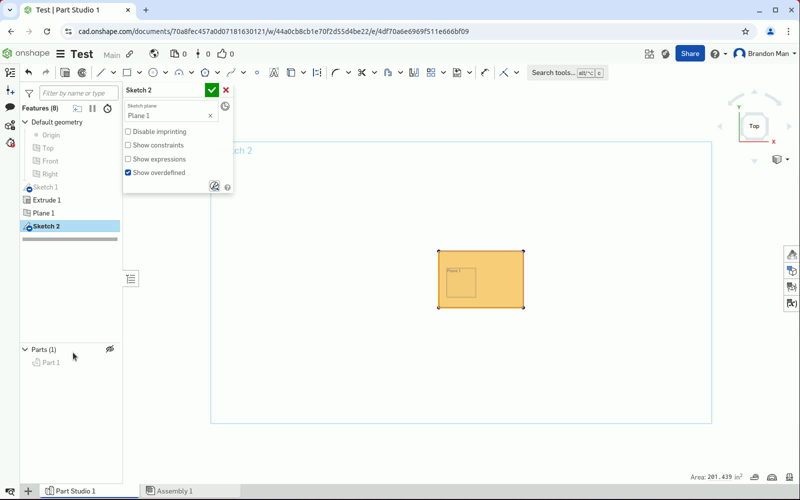
key(shift+e)
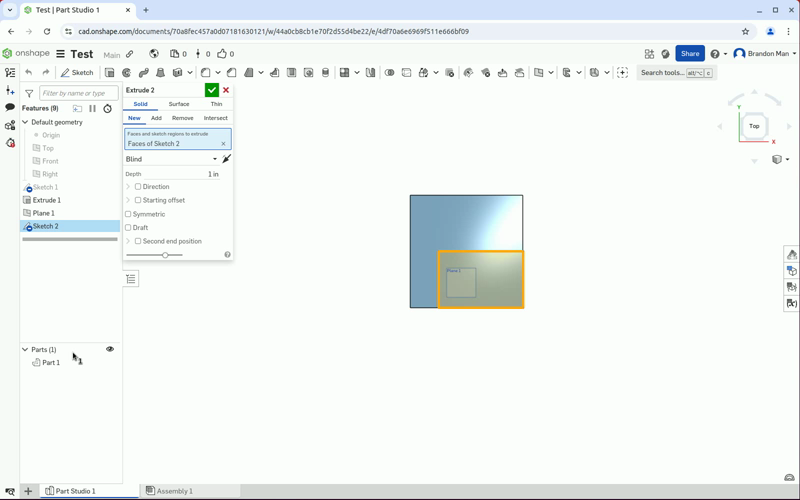
mouse_move(143, 106)
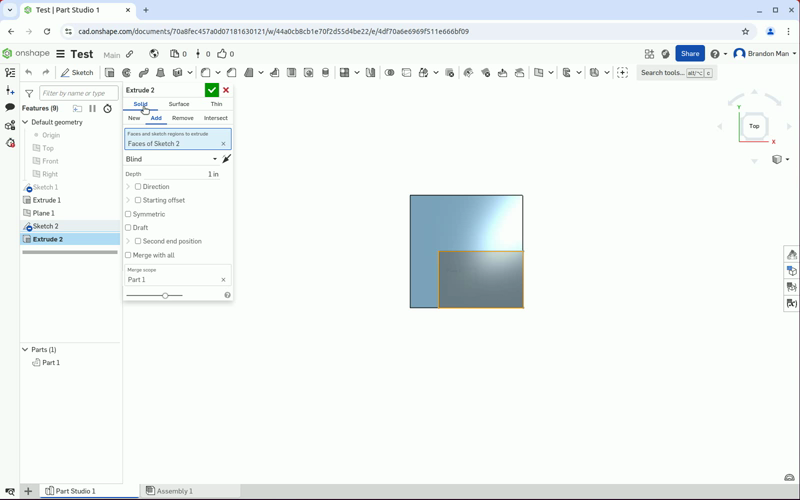
click(143, 106)
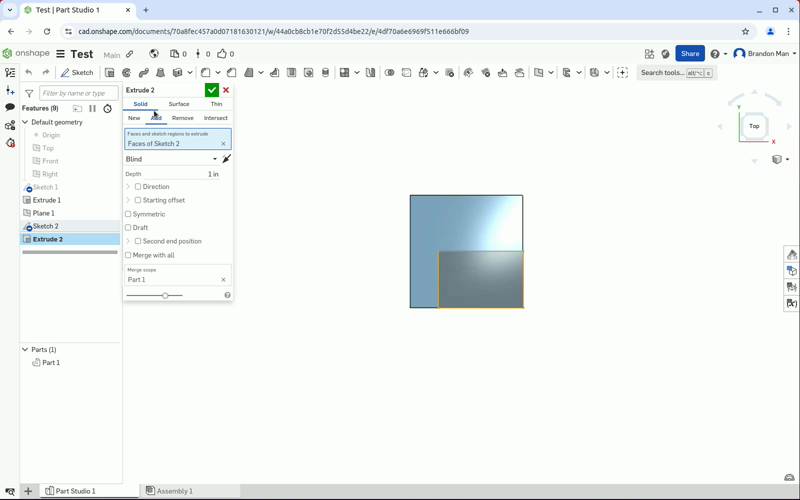
mouse_move(186, 120)
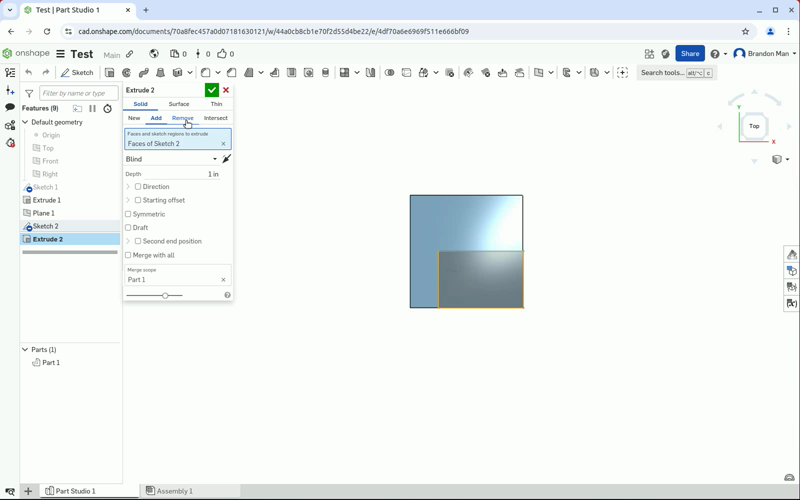
click(186, 120)
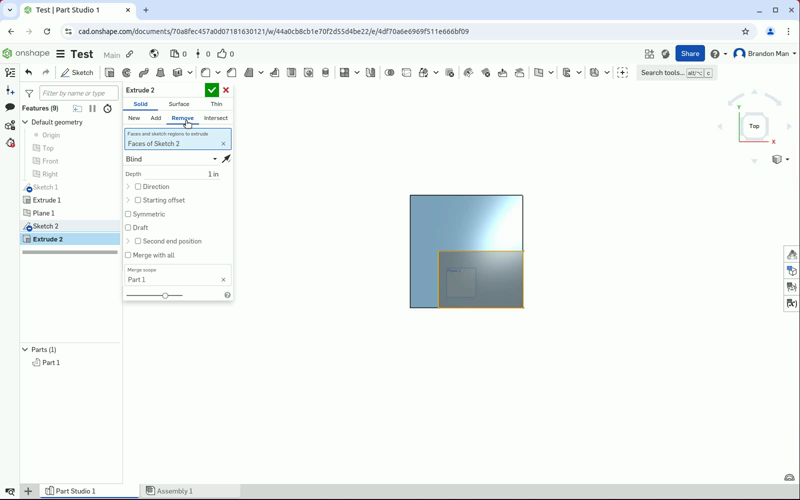
key(tab, 4)
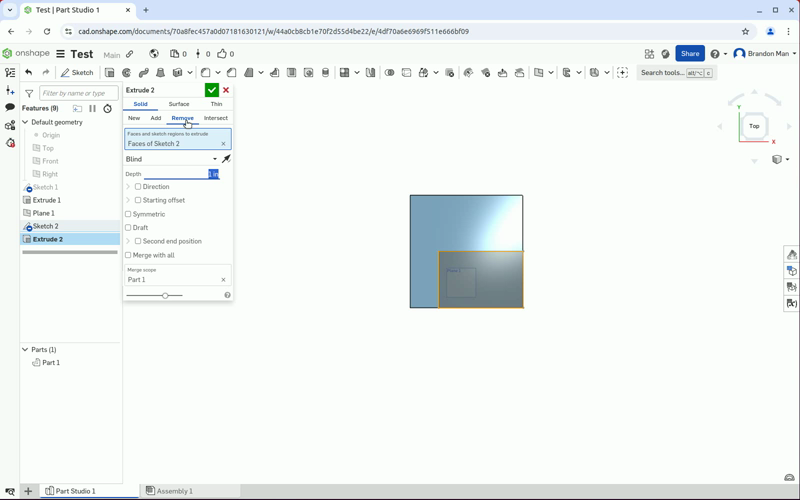
text(11.554)
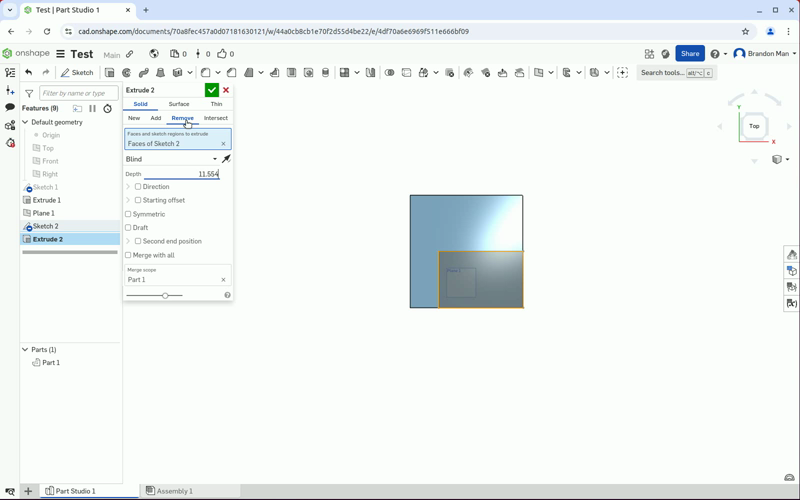
key(tab, 6)
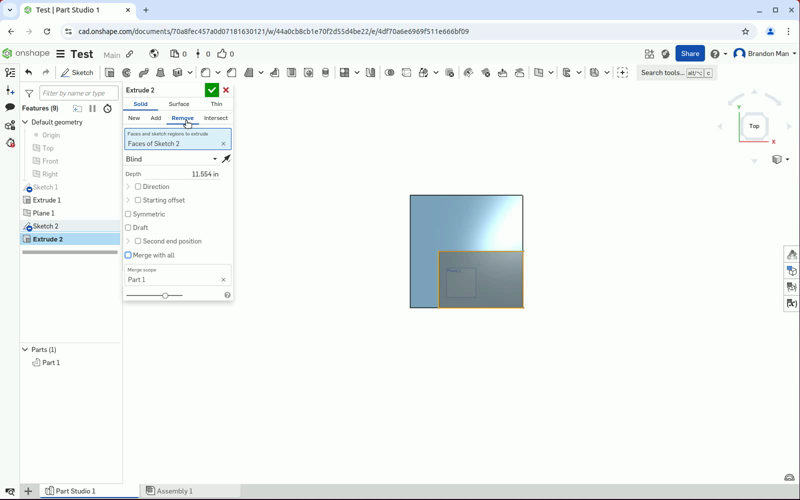
key(space)
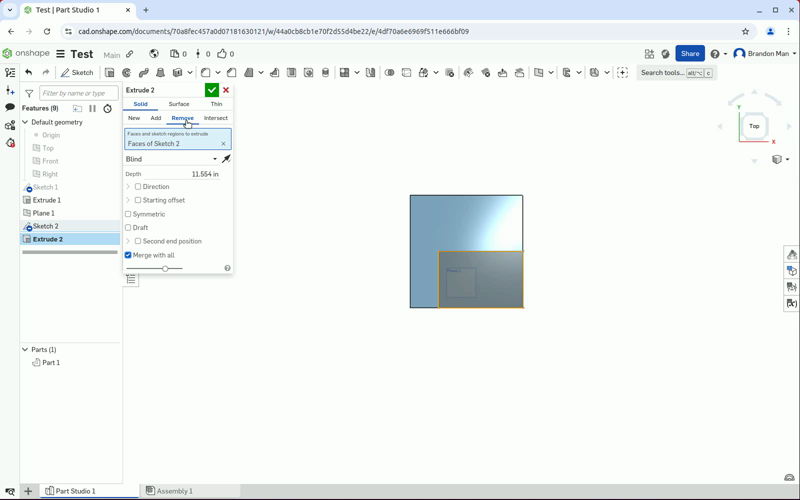
key(enter)
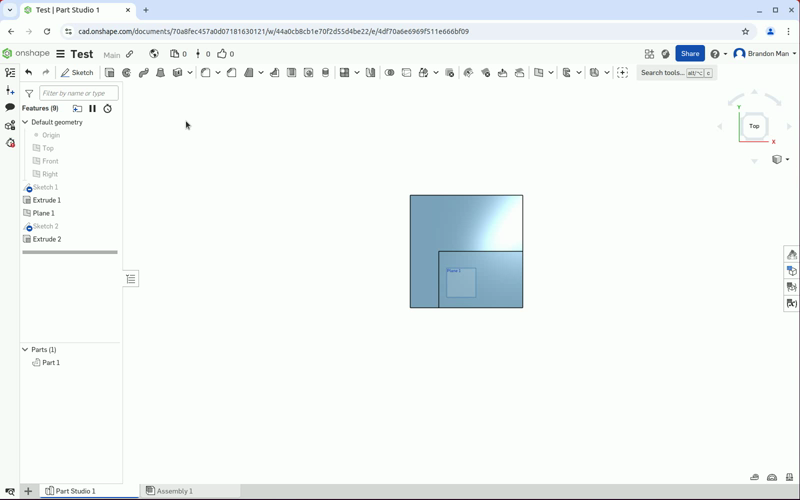
key(shift+h)
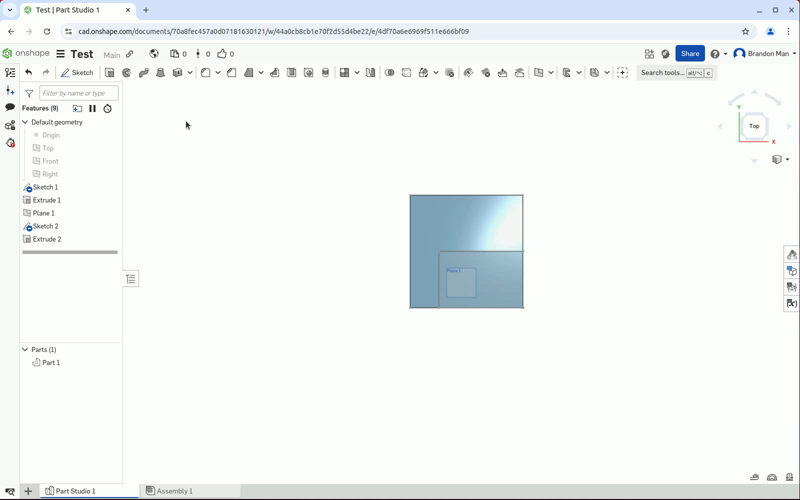
key(shift+h)
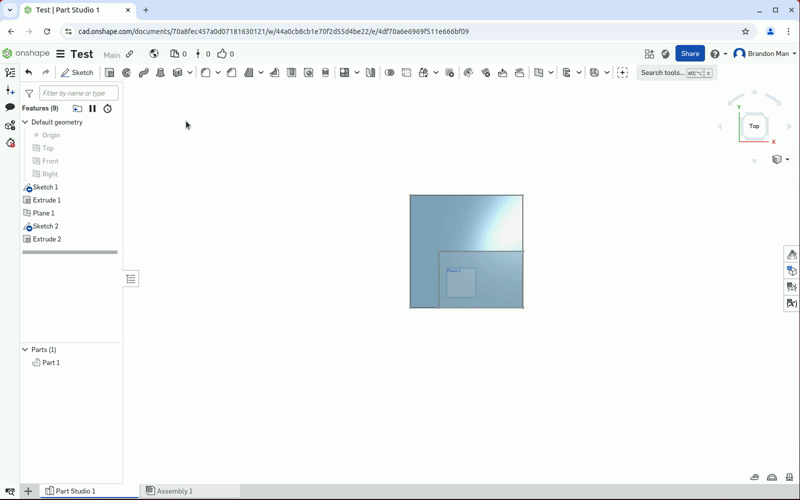
key(shift+7)
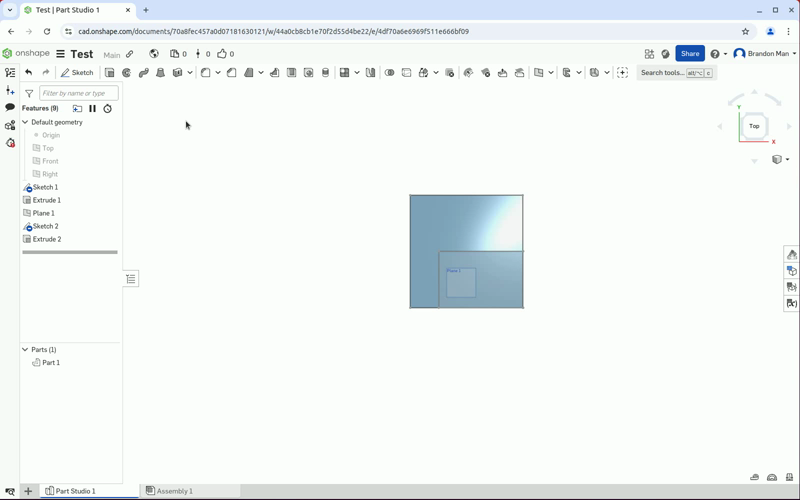
key(up, 3)
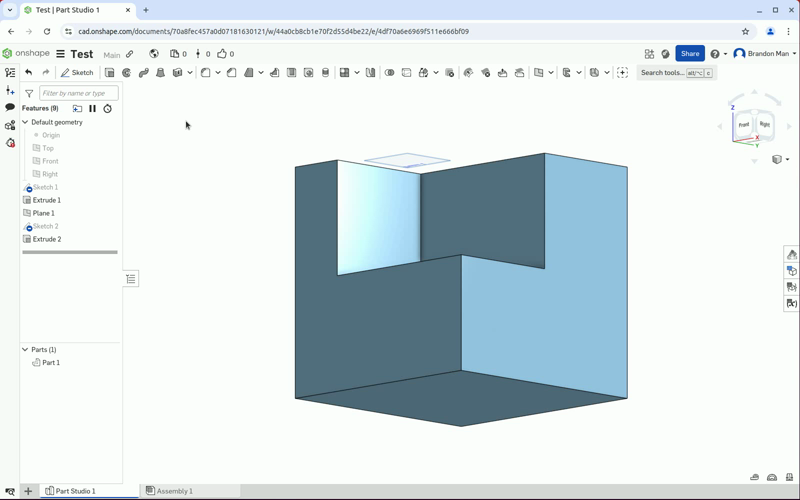
key(left, 3)
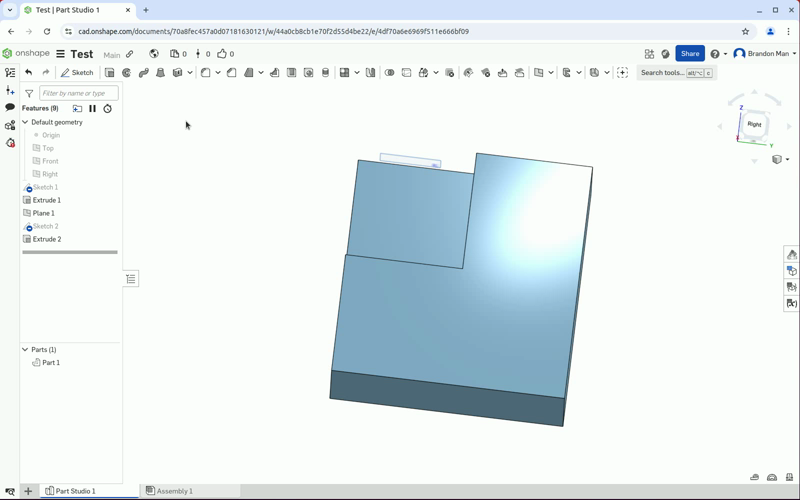
key(right, 3)
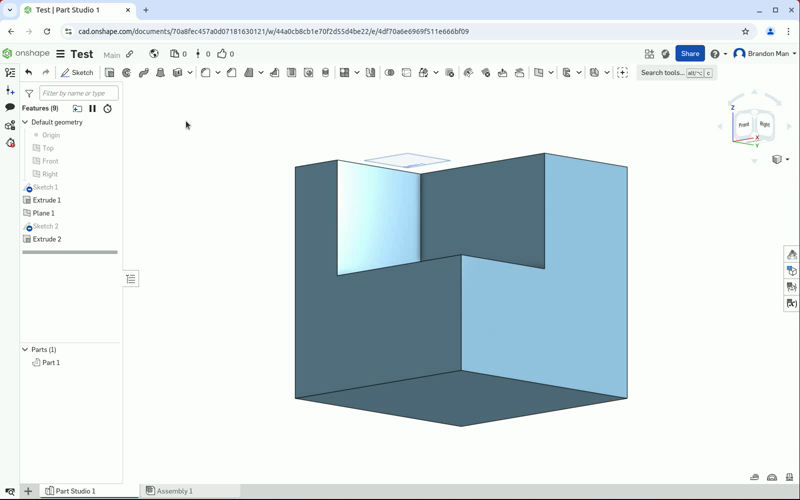
key(down, 3)
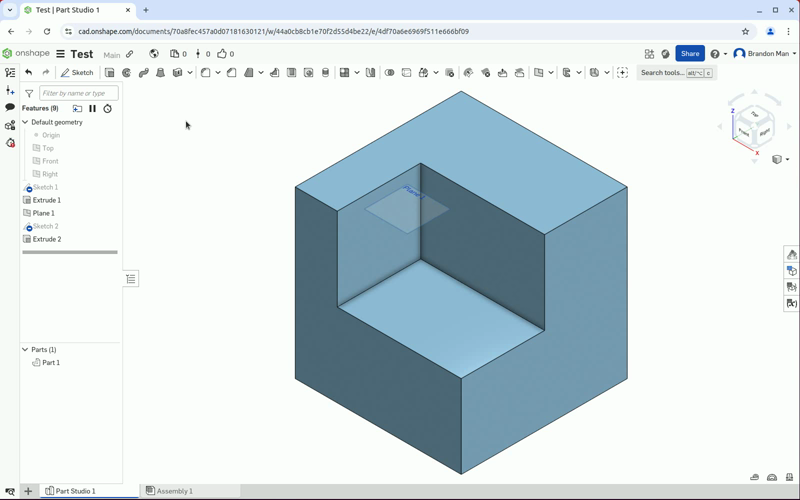
mouse_move(73, 189)
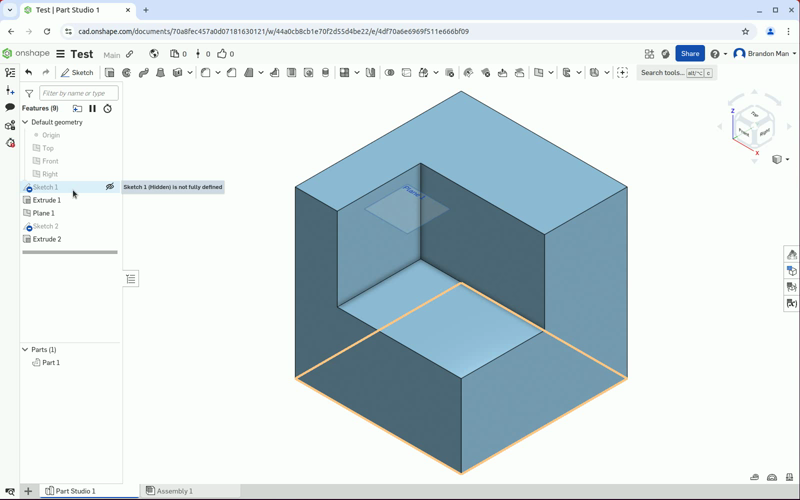
click(73, 189)